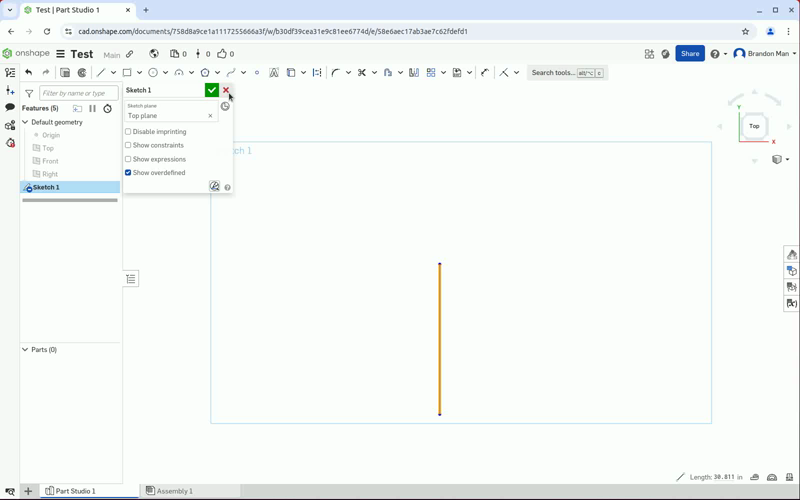
key(shift+h)
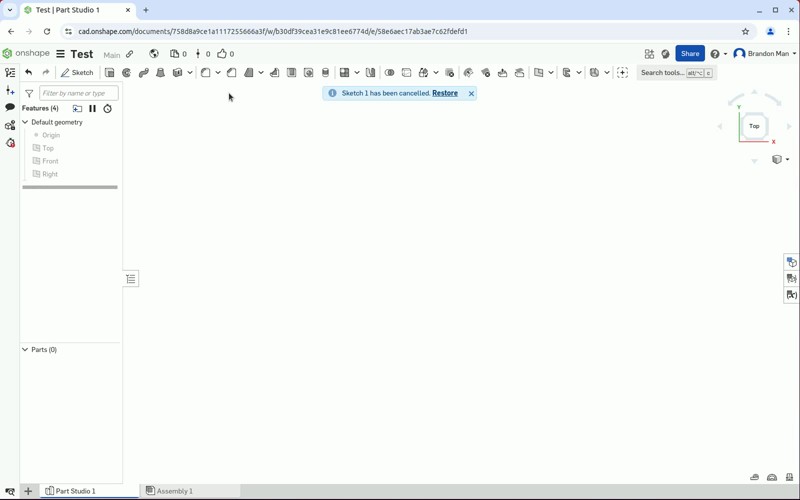
mouse_move(73, 352)
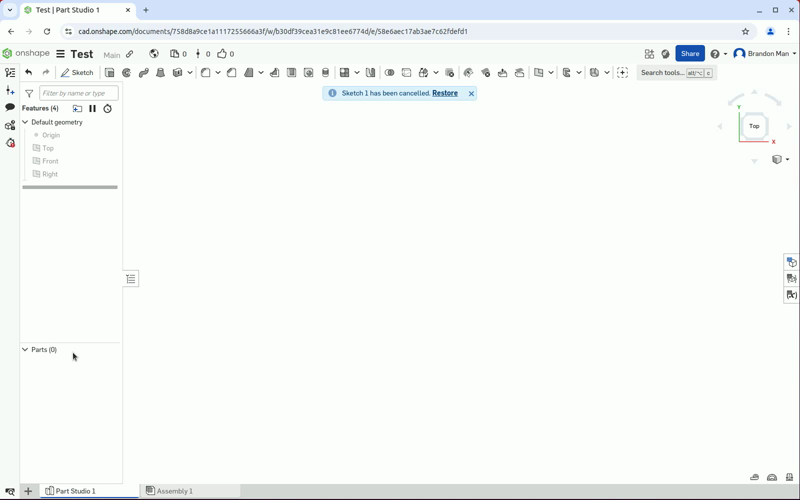
key(y)
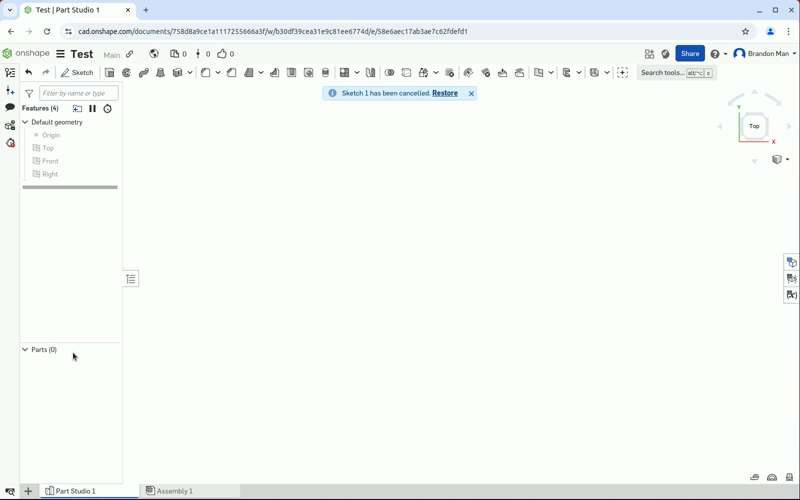
key(shift+p)
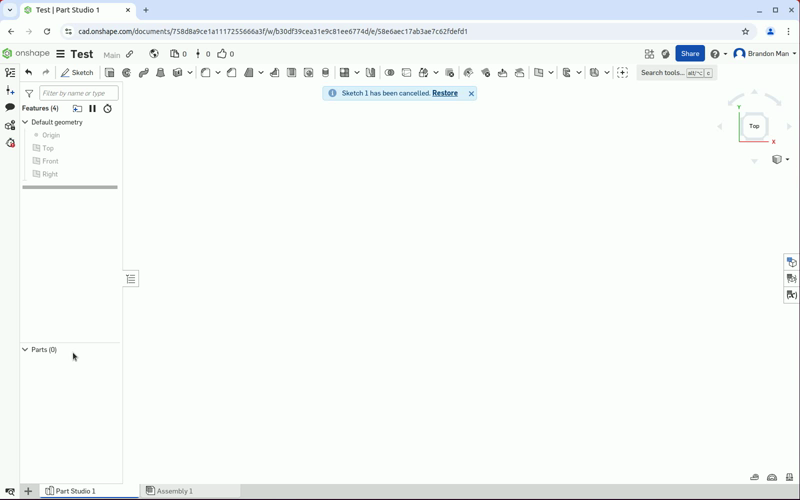
key(space)
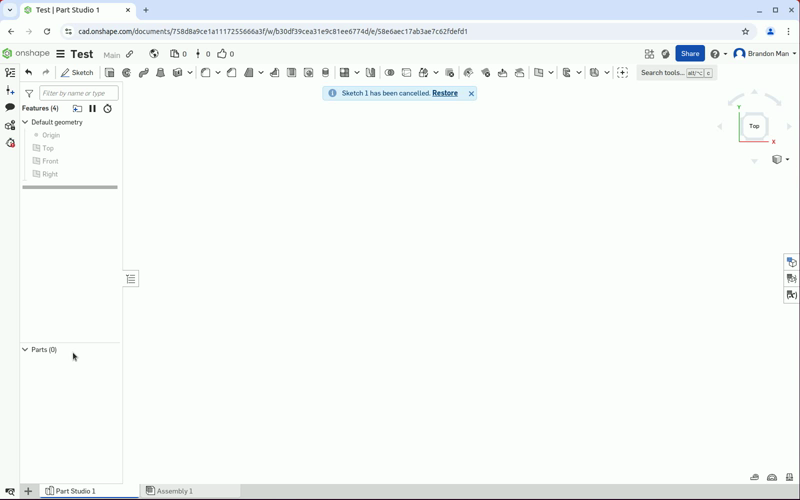
key_down(shift)
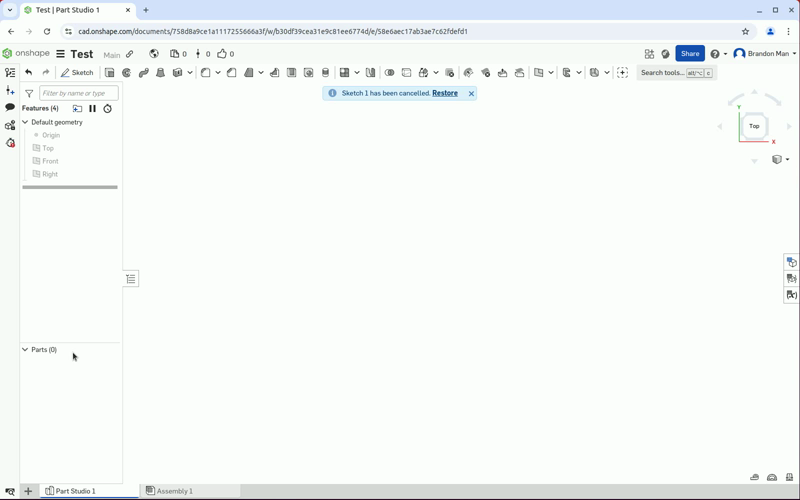
key(up)
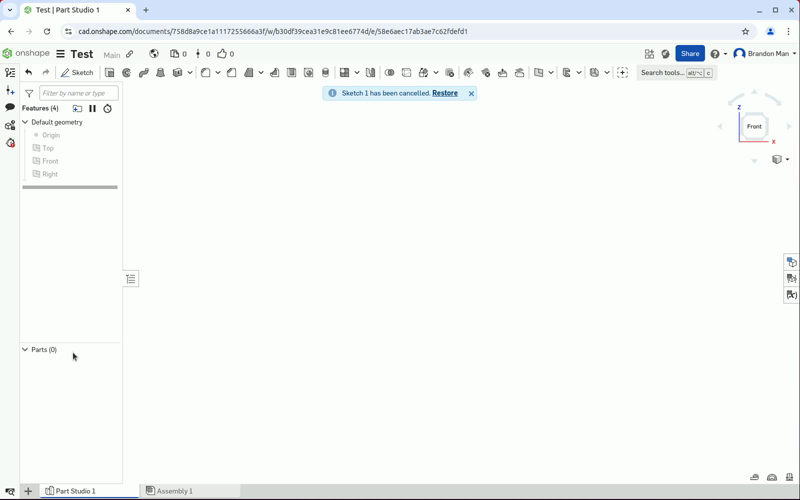
key_up(shift)
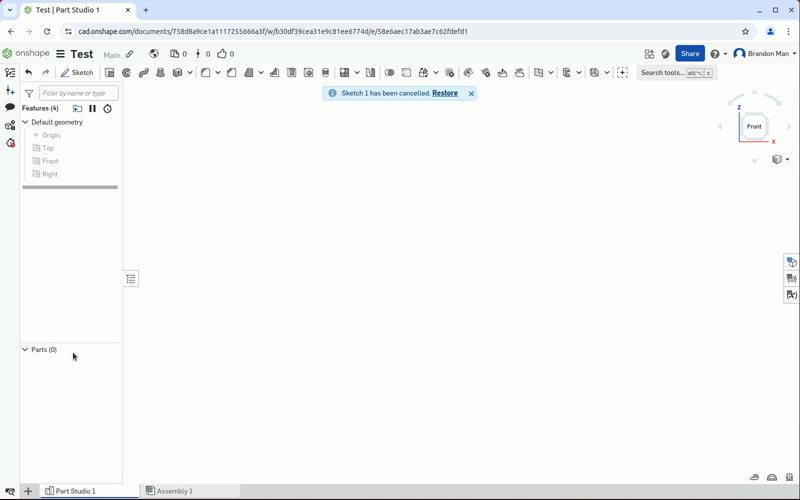
mouse_move(73, 352)
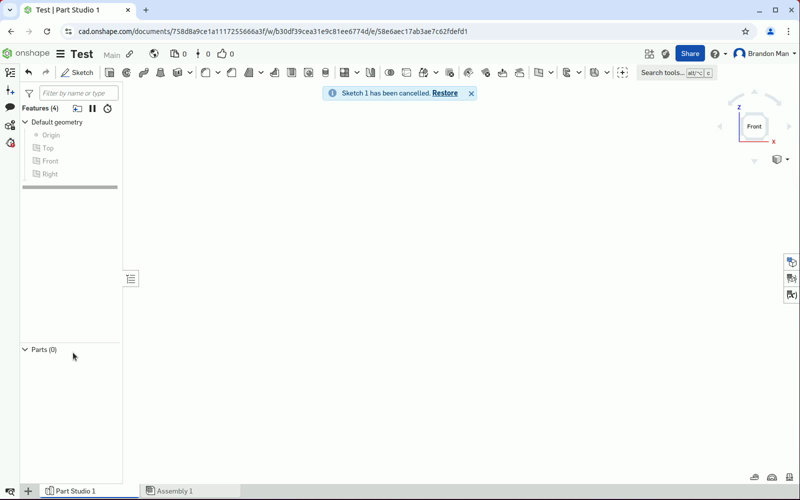
key(shift+y)
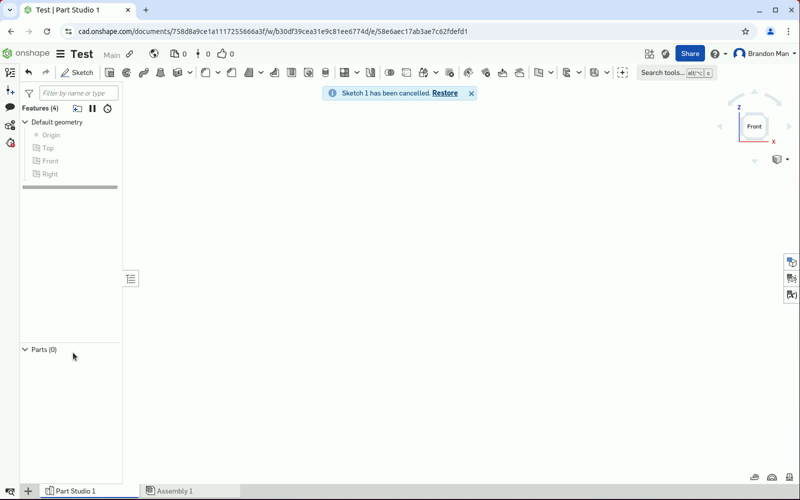
key(shift+s)
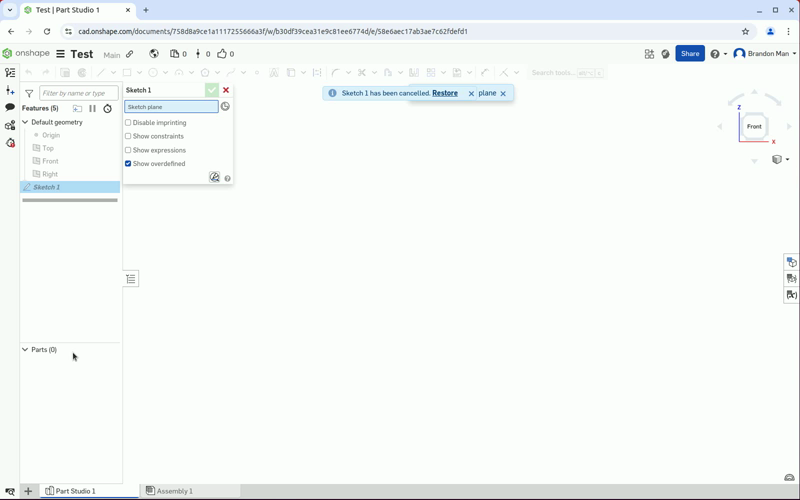
mouse_move(73, 163)
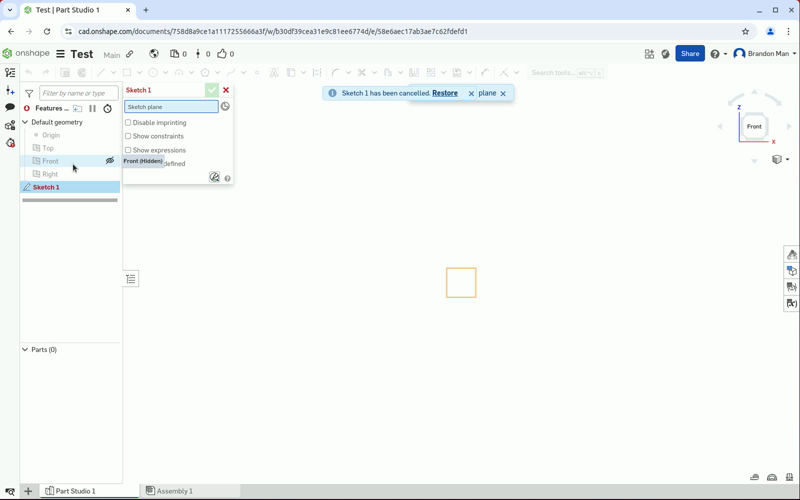
click(73, 163)
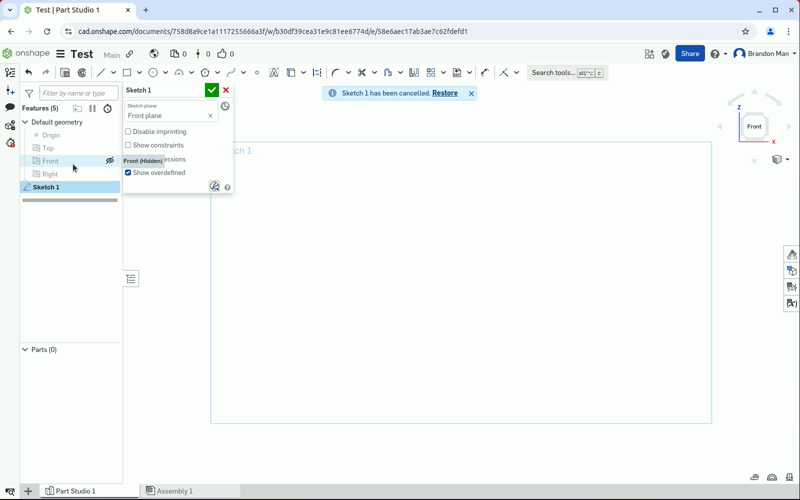
mouse_move(73, 352)
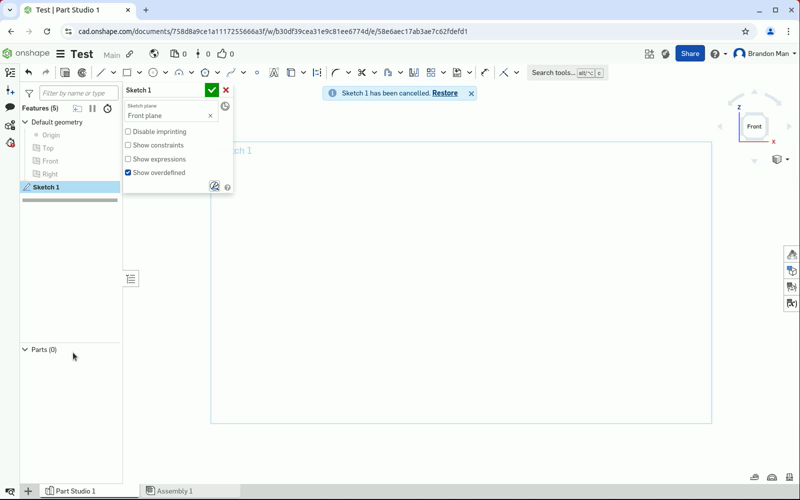
key(y)
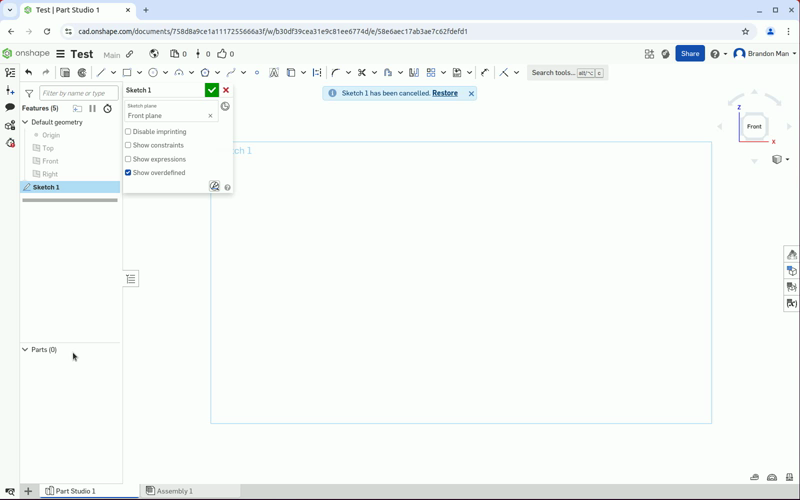
key(l)
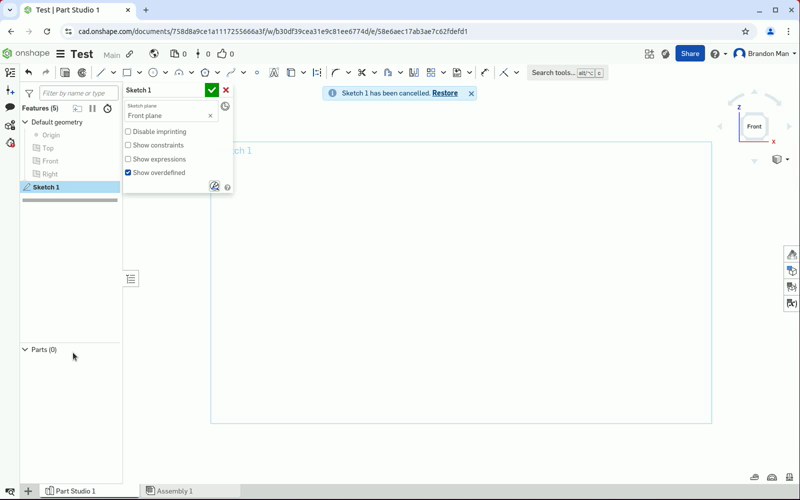
key_down(shift)
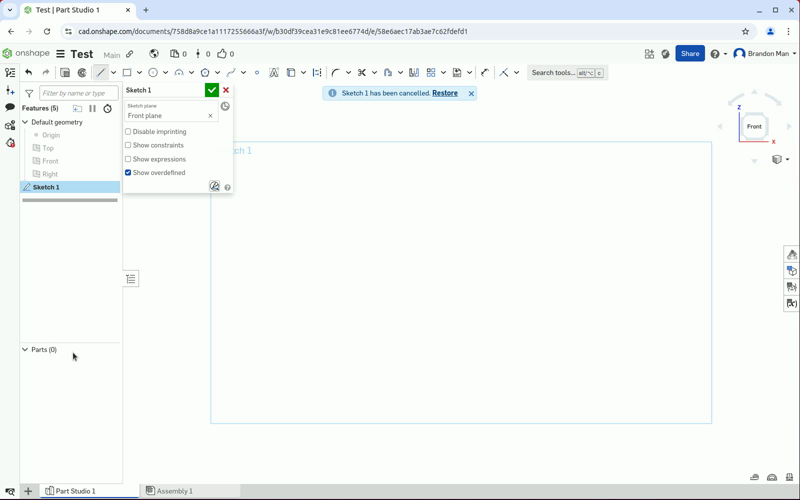
mouse_move(348, 282)
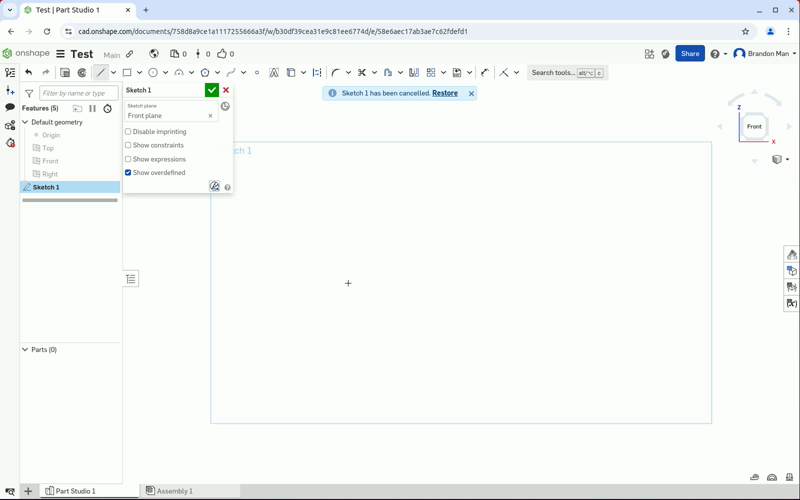
click(348, 282)
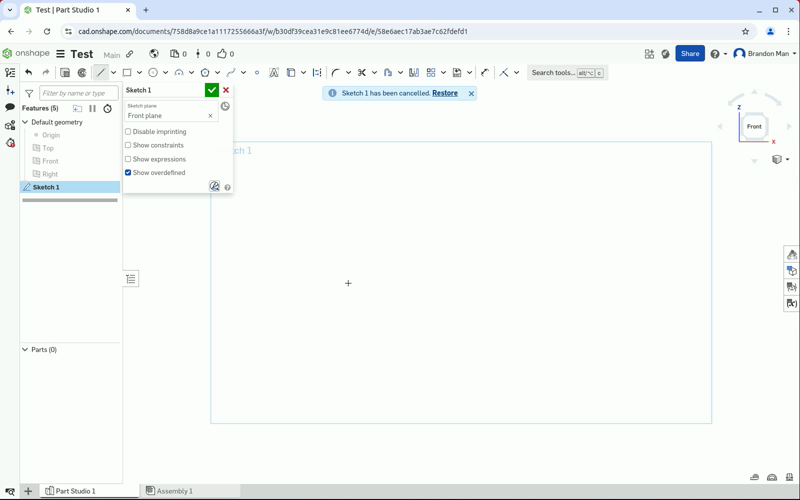
key_up(shift)
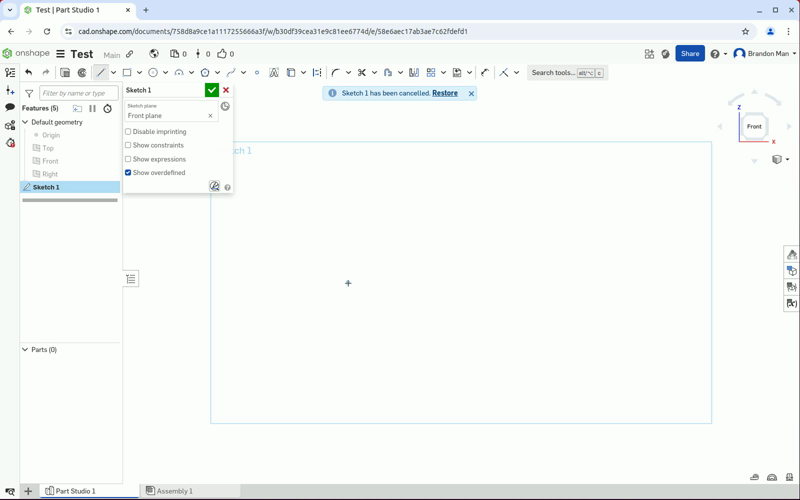
key_down(shift)
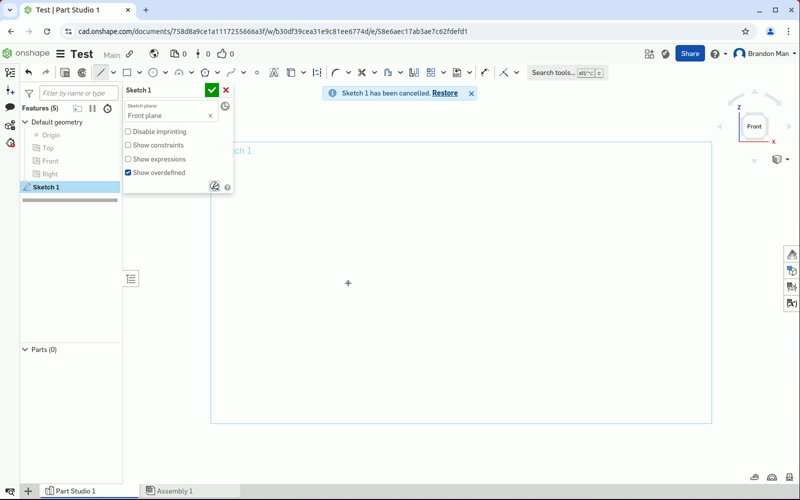
mouse_move(460, 282)
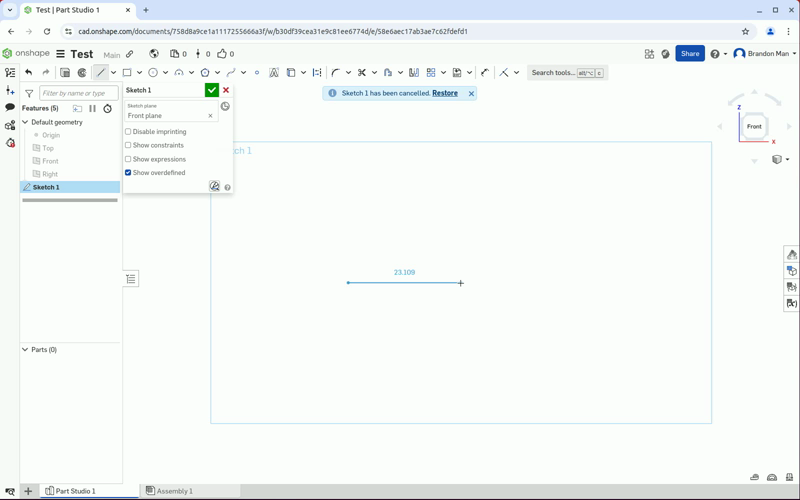
click(460, 282)
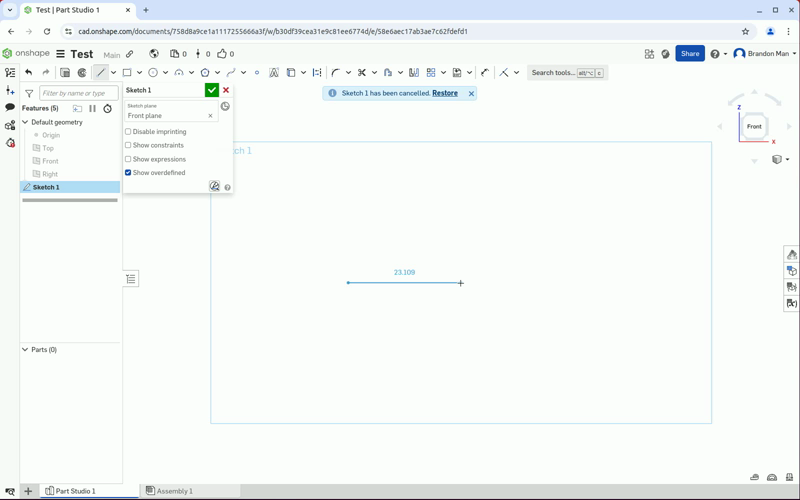
key_up(shift)
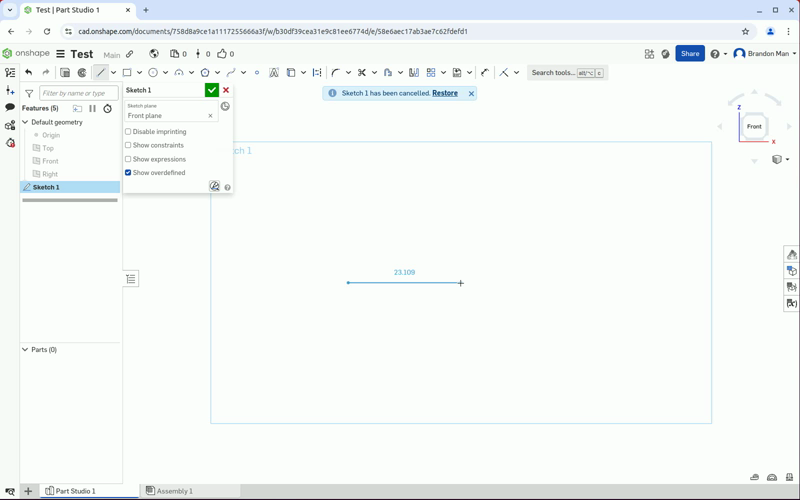
key_down(shift)
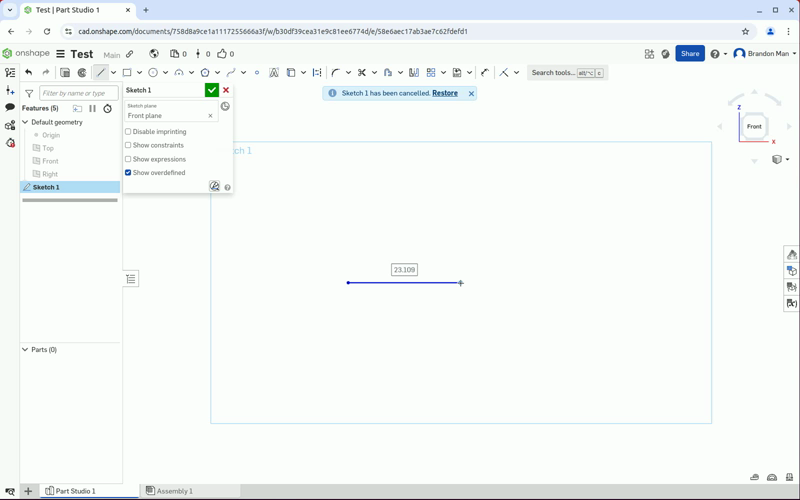
mouse_move(460, 170)
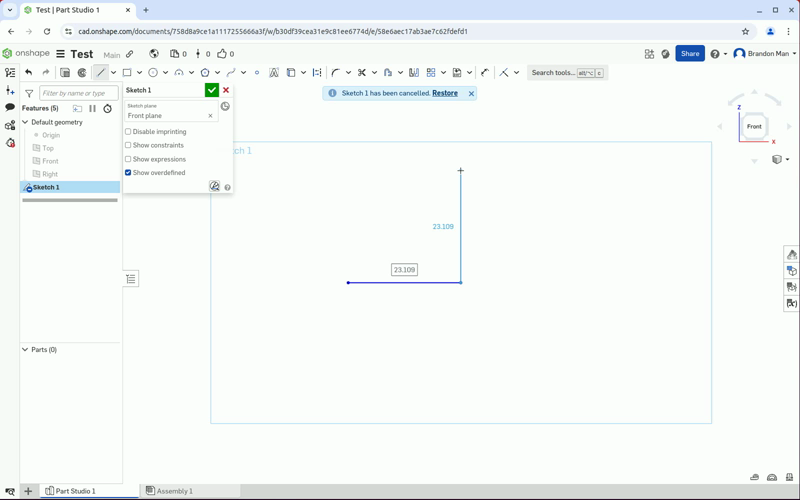
click(460, 170)
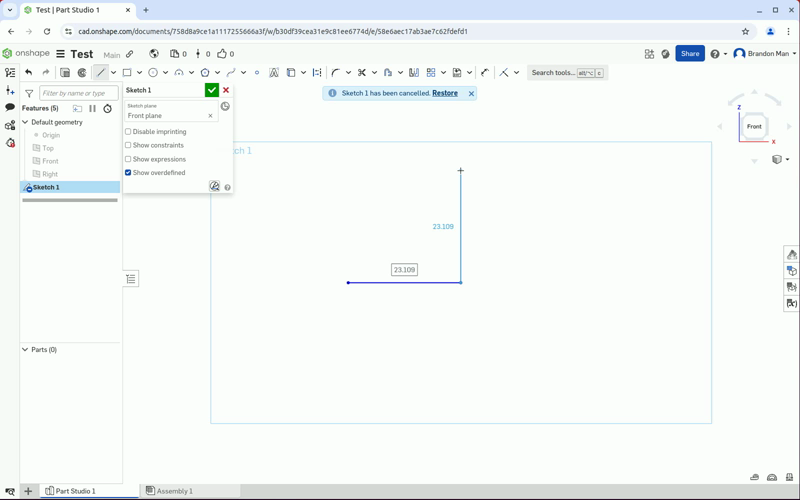
key_up(shift)
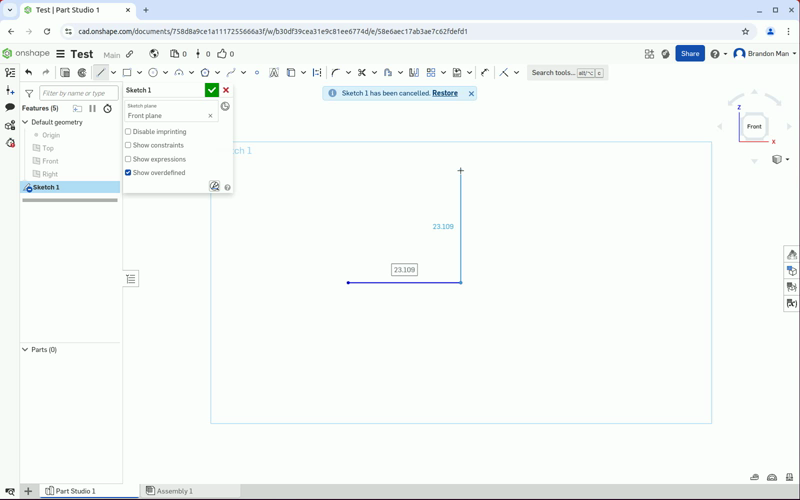
key_down(shift)
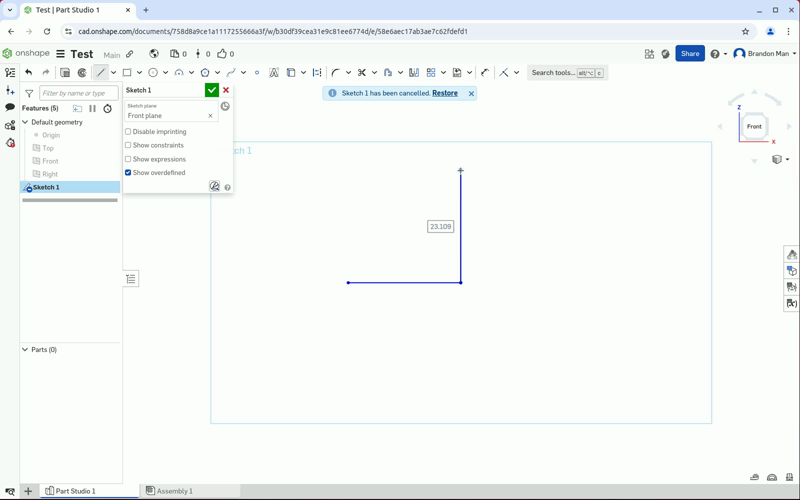
mouse_move(348, 170)
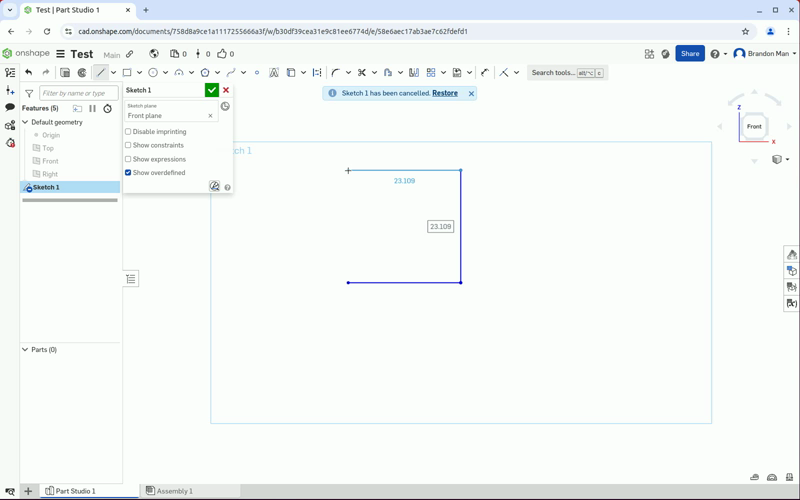
click(348, 170)
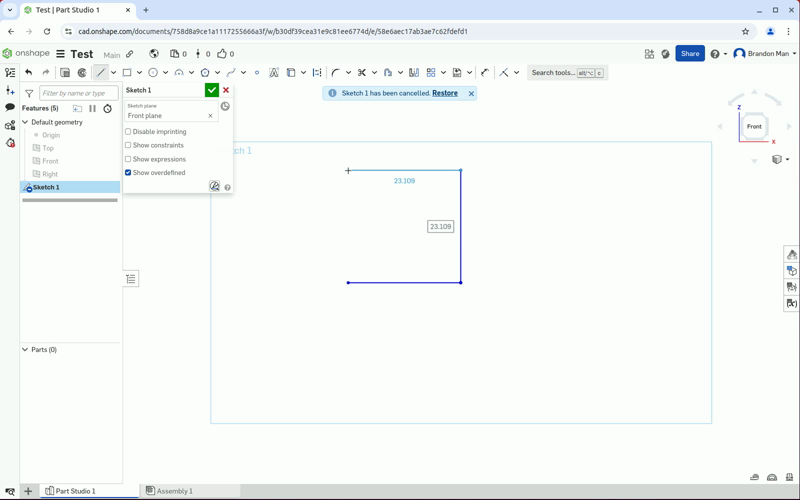
key_up(shift)
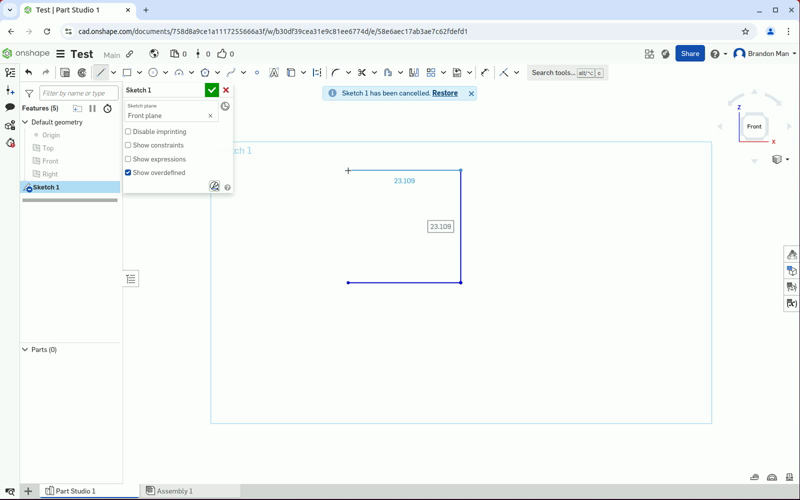
key_down(shift)
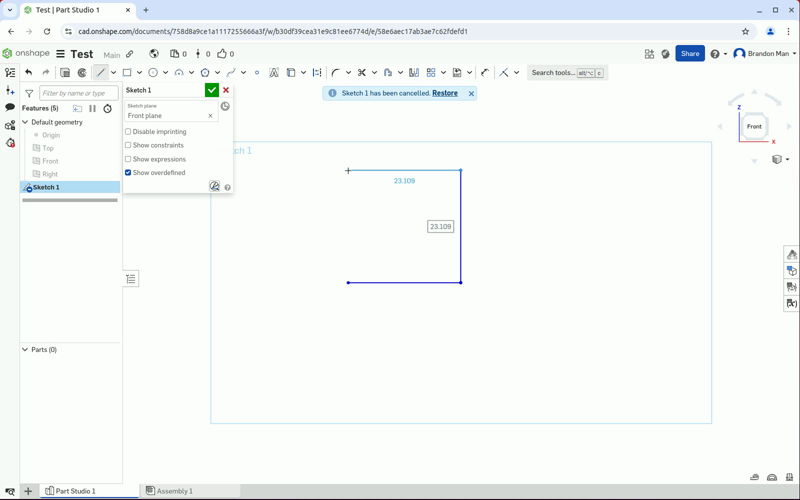
mouse_move(348, 282)
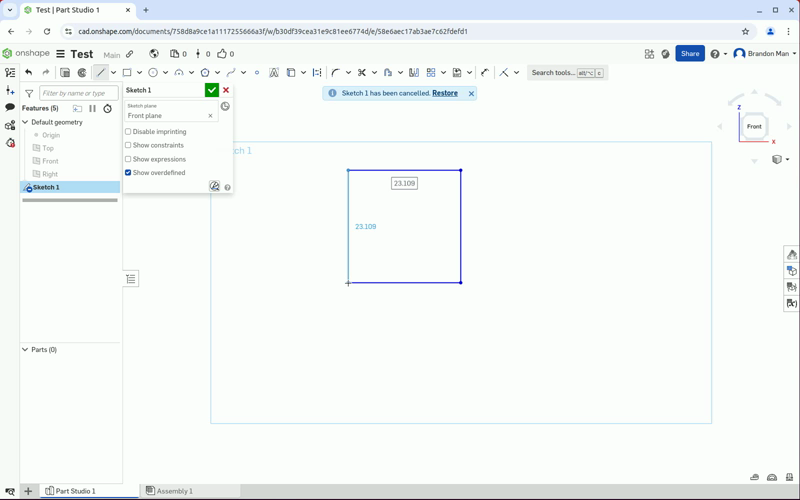
key_up(shift)
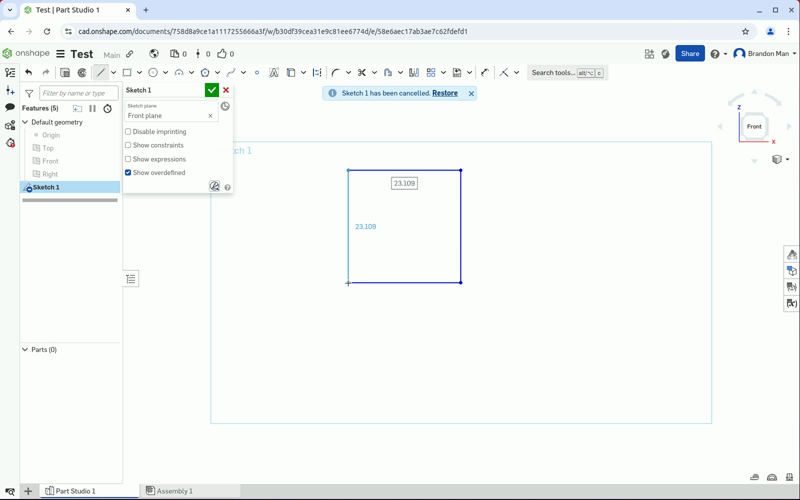
click(348, 282)
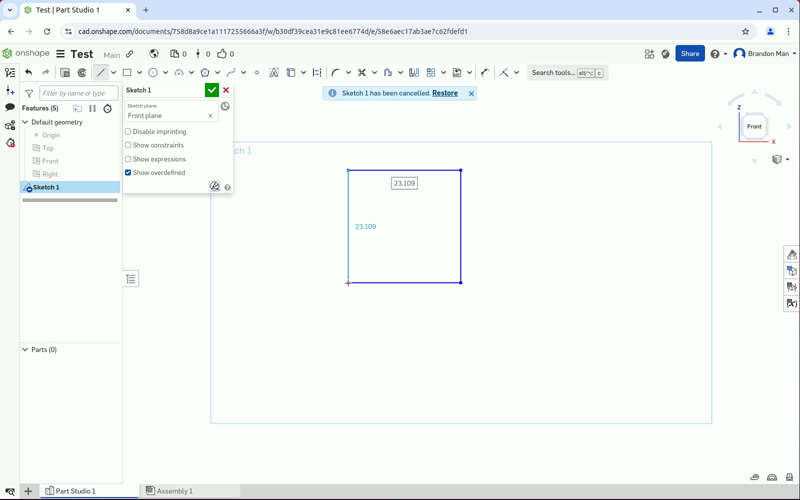
key(esc)
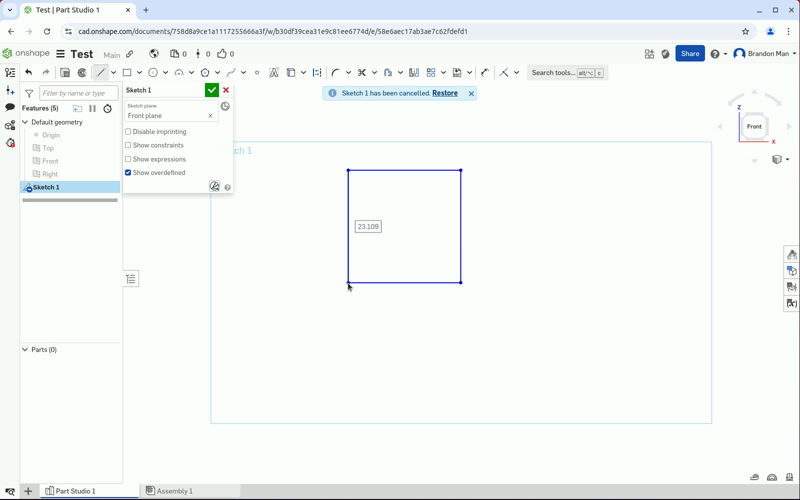
mouse_move(443, 210)
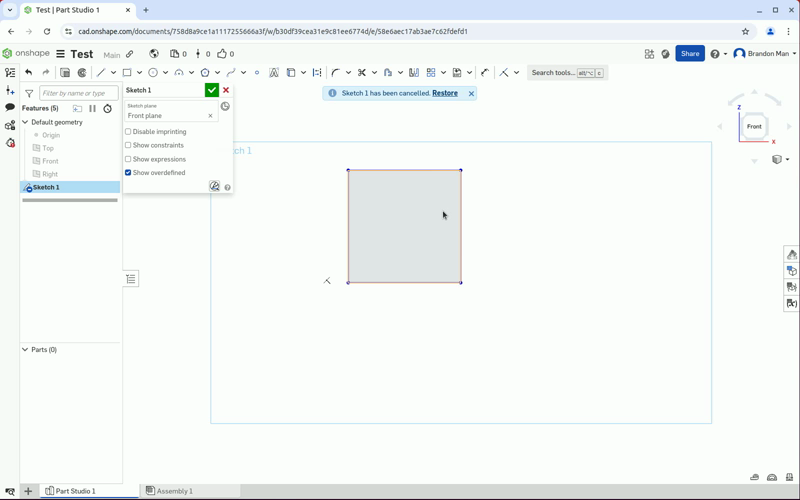
click(443, 210)
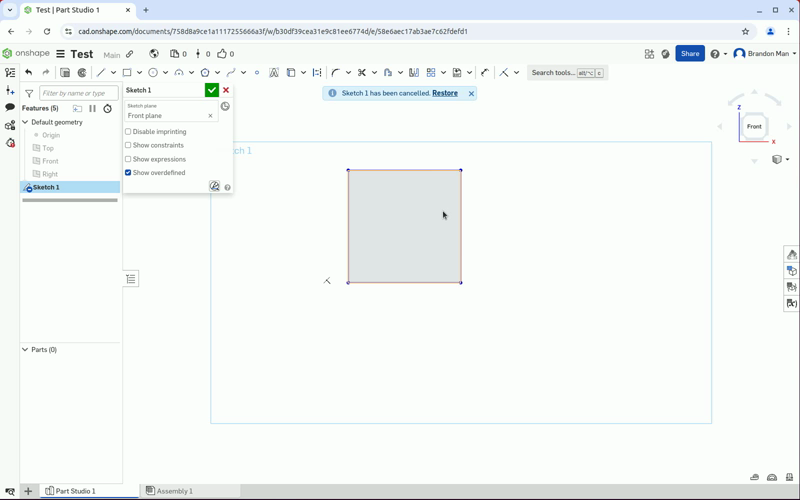
mouse_move(73, 352)
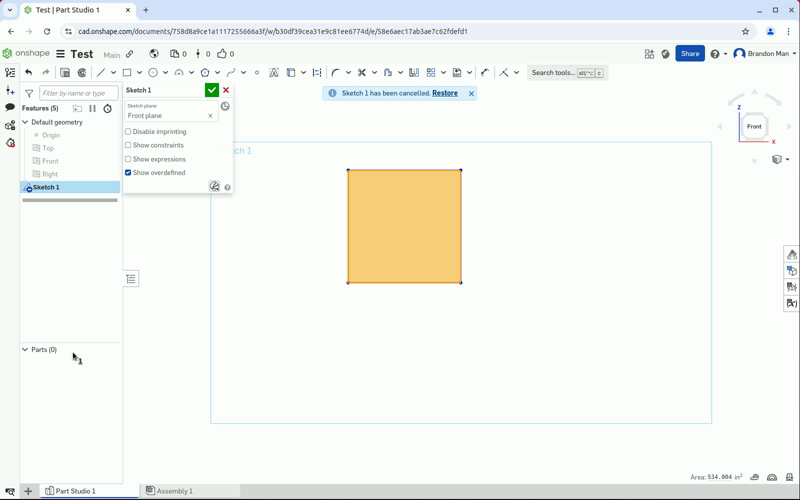
key(shift+y)
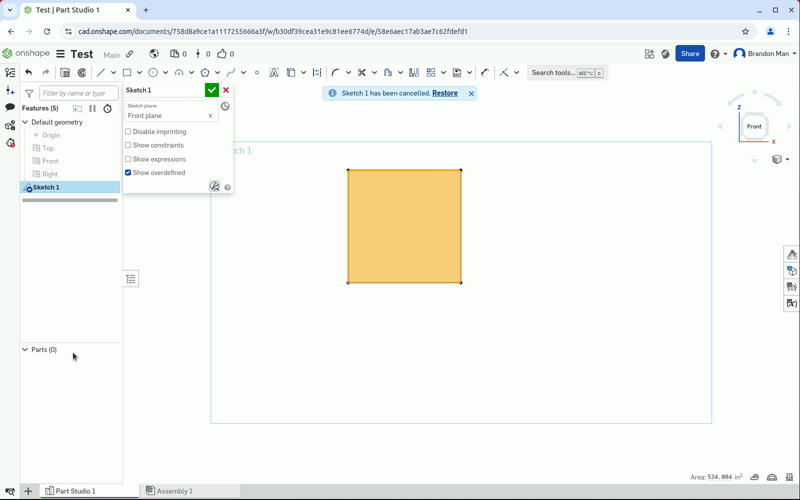
key(shift+e)
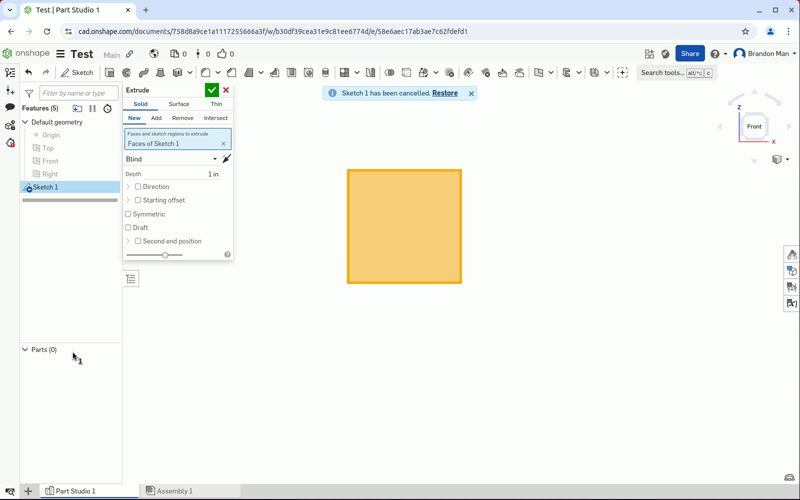
mouse_move(143, 106)
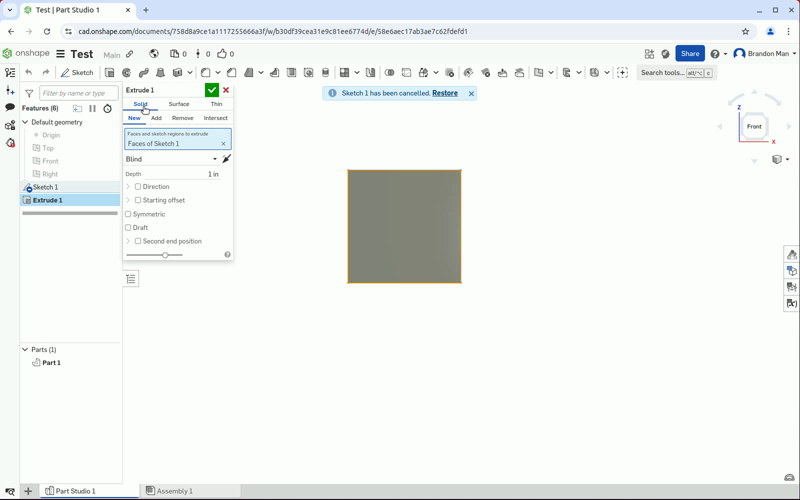
click(143, 106)
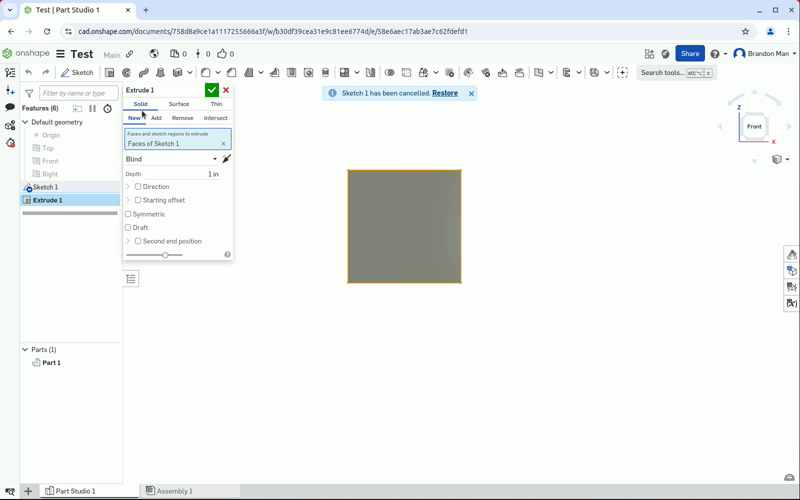
mouse_move(137, 120)
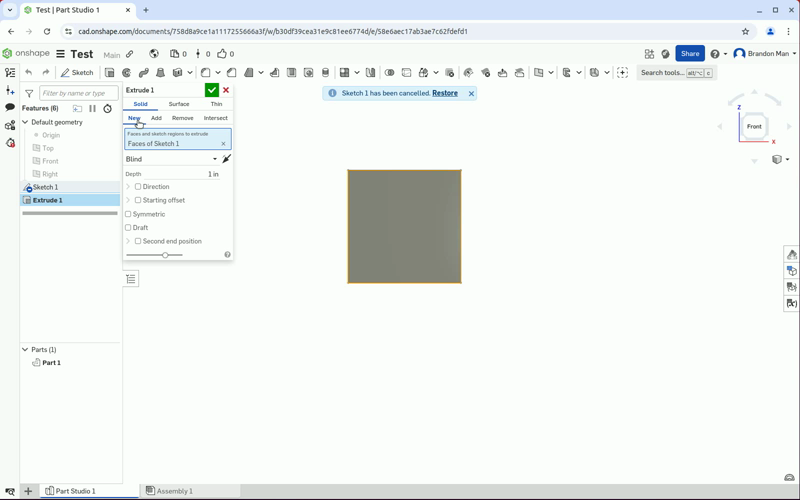
click(137, 120)
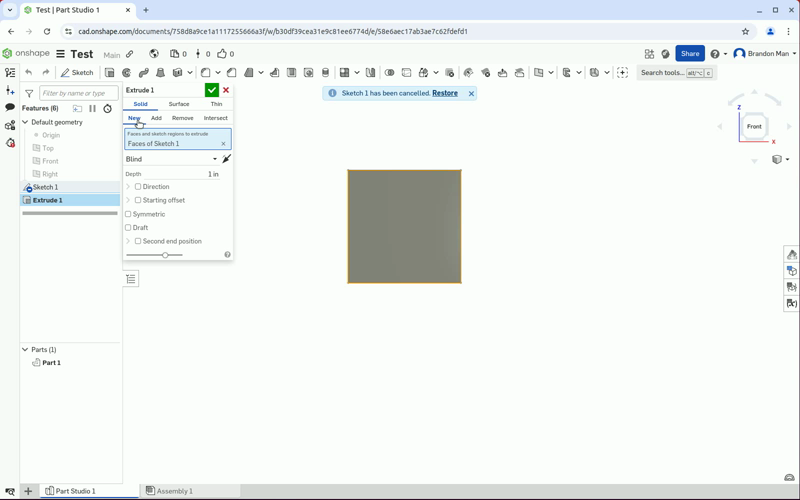
key(tab, 4)
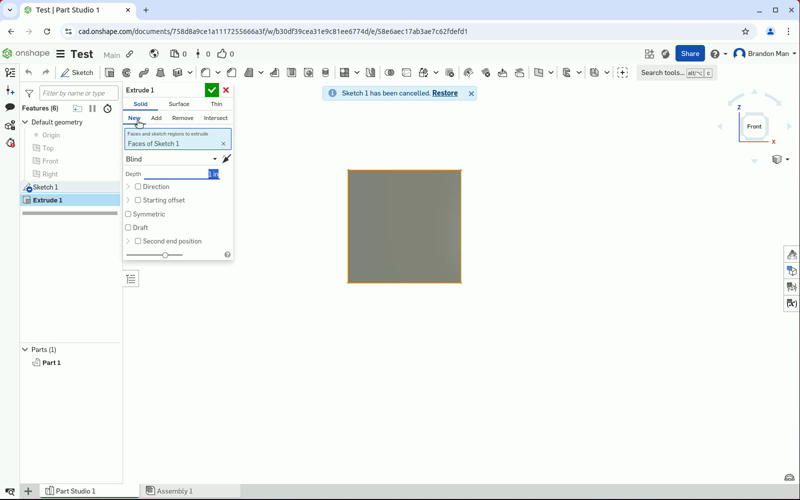
text(23.108)
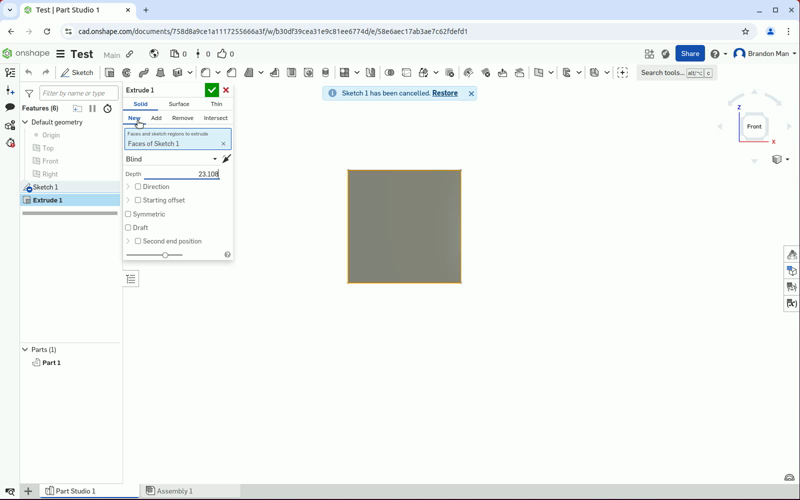
key(enter)
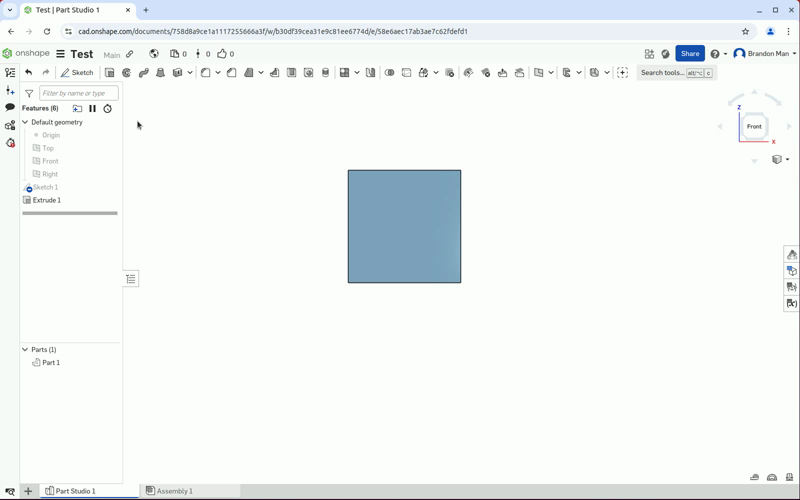
key(shift+h)
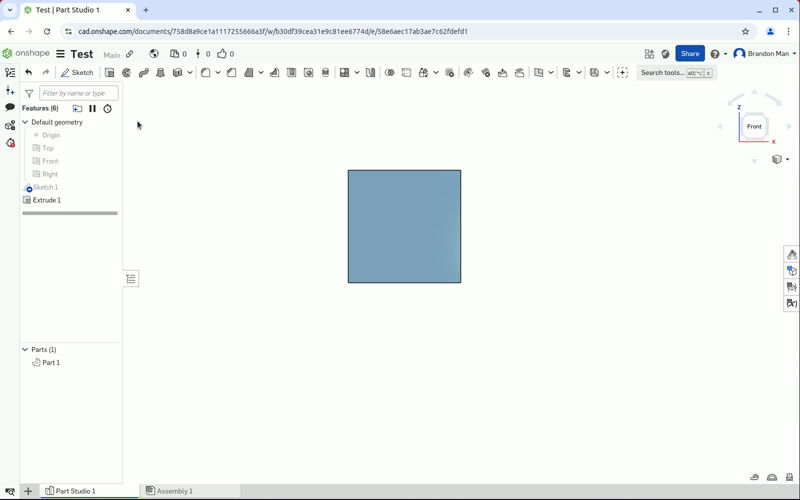
key(shift+h)
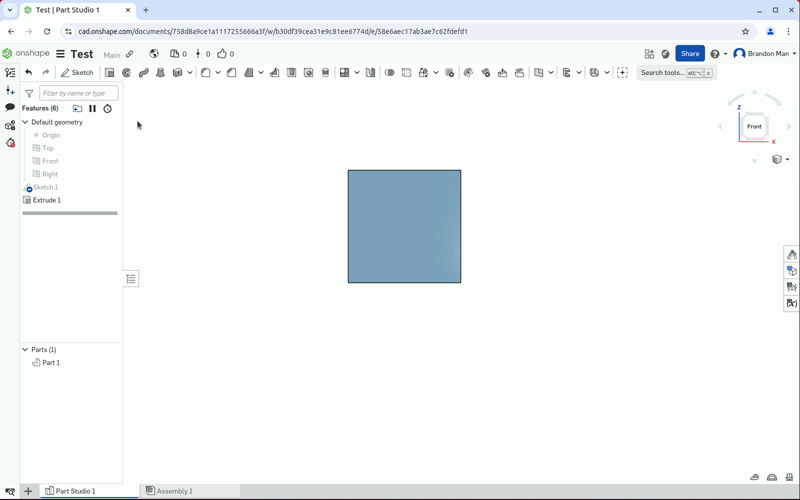
mouse_move(73, 189)
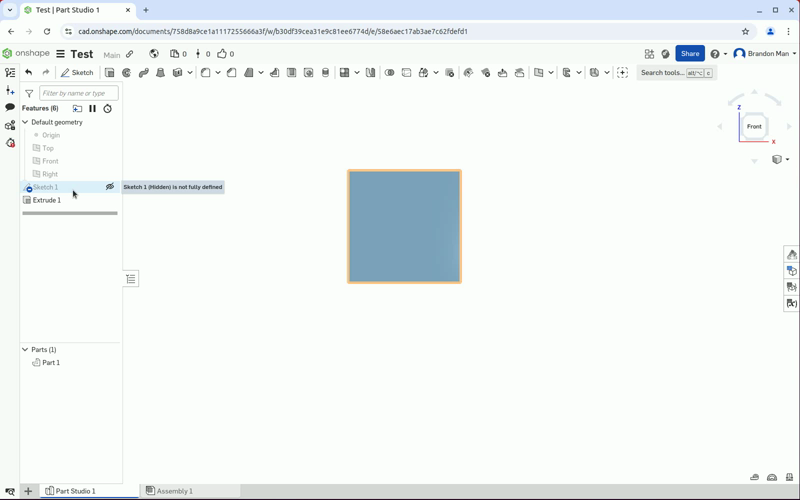
click(73, 189)
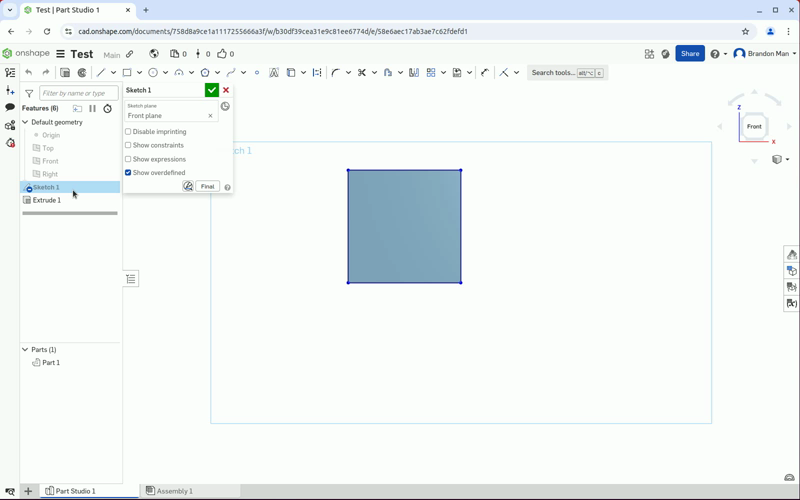
mouse_move(229, 92)
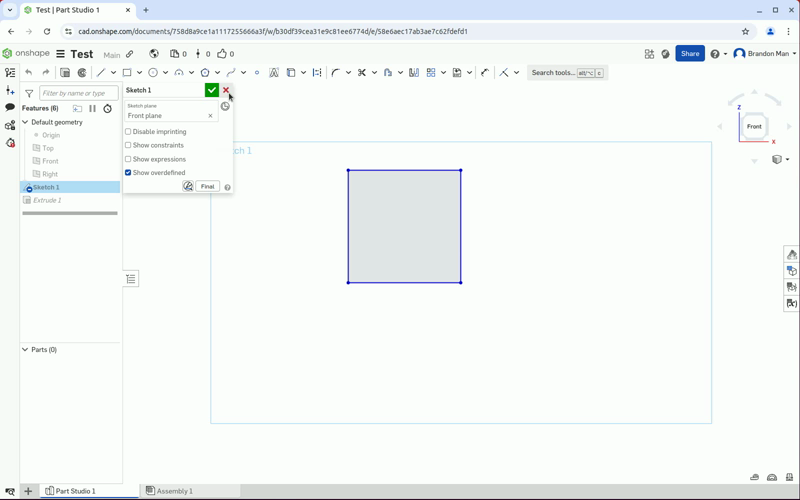
click(229, 92)
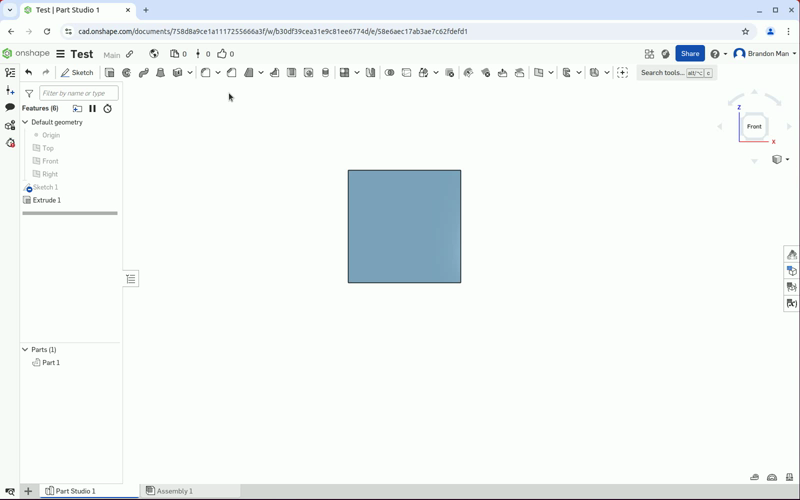
mouse_move(541, 75)
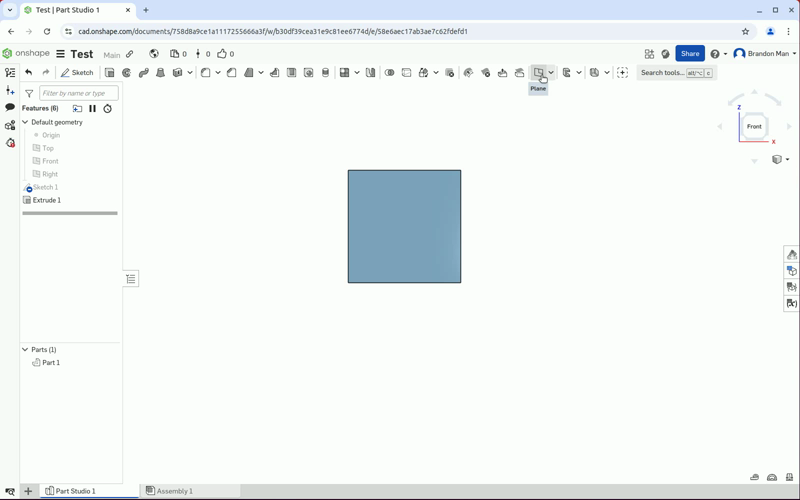
click(541, 75)
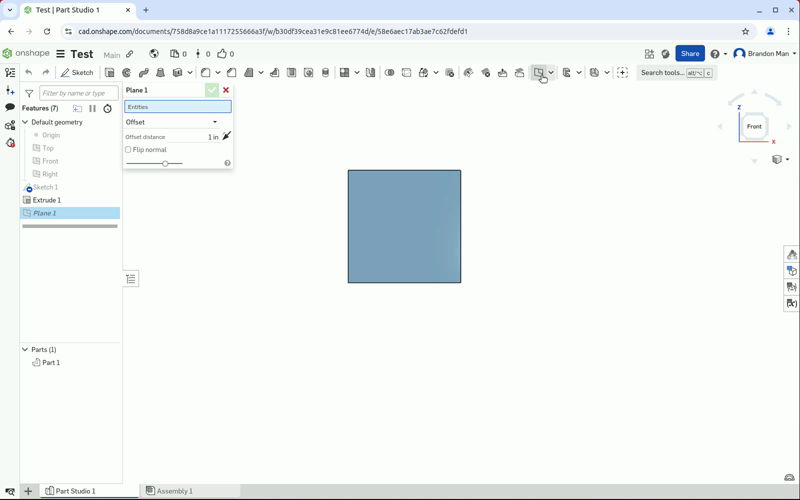
mouse_move(73, 163)
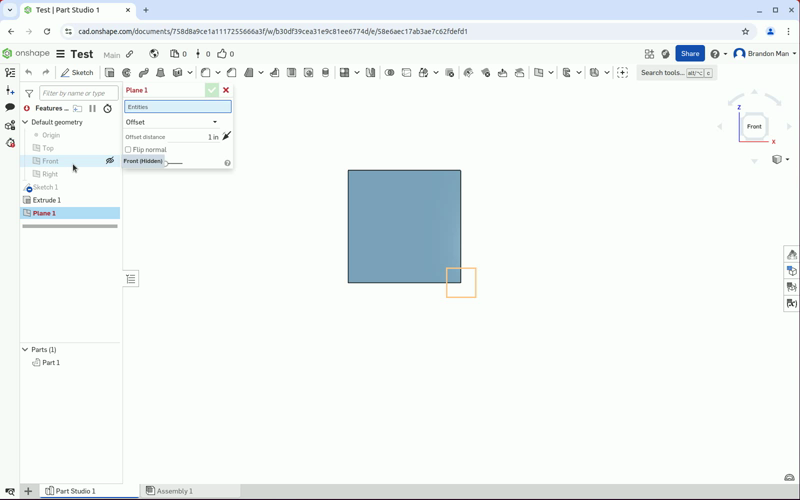
click(73, 163)
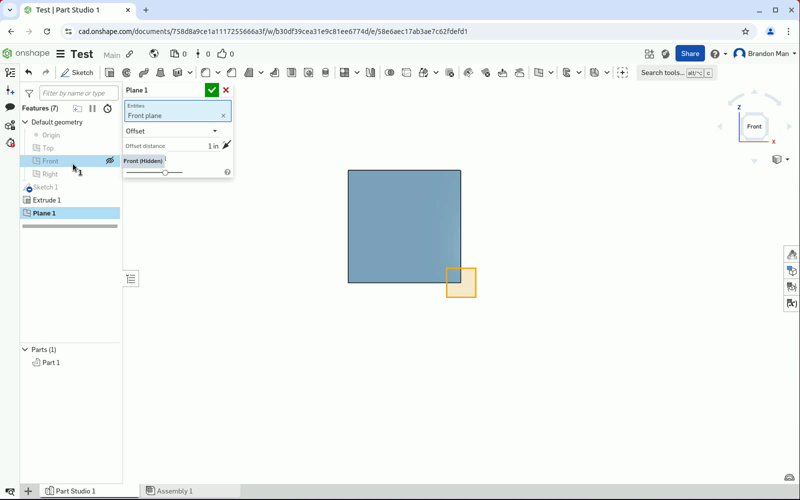
key(tab, 2)
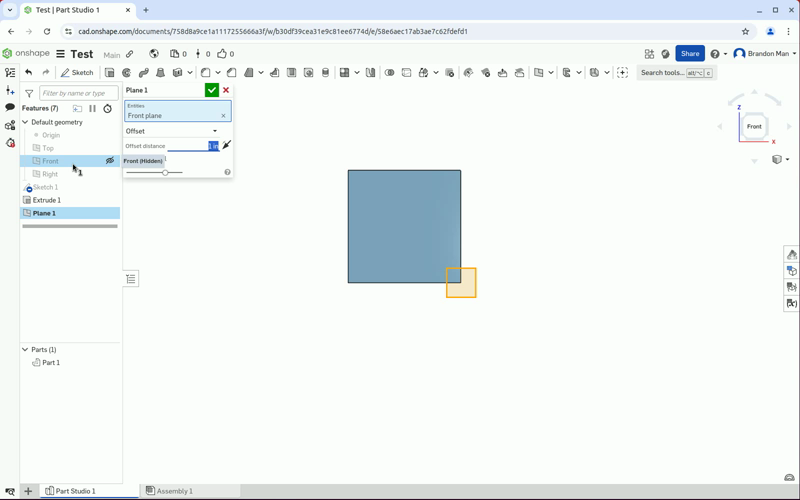
text(23.108)
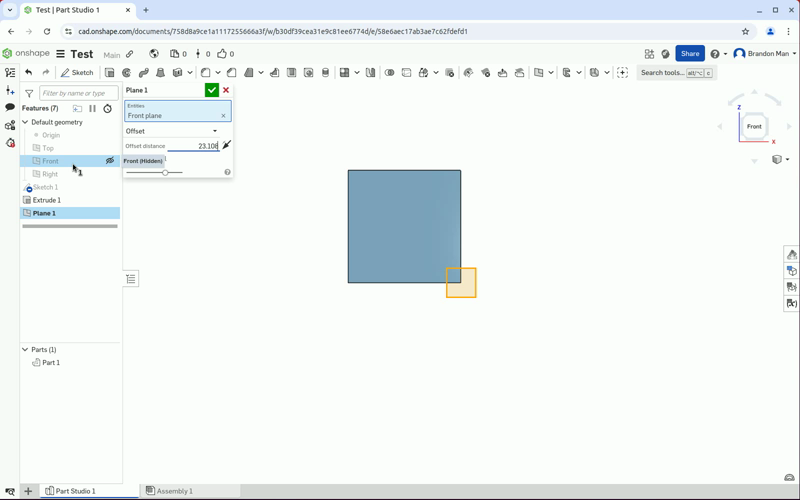
key(enter, 2)
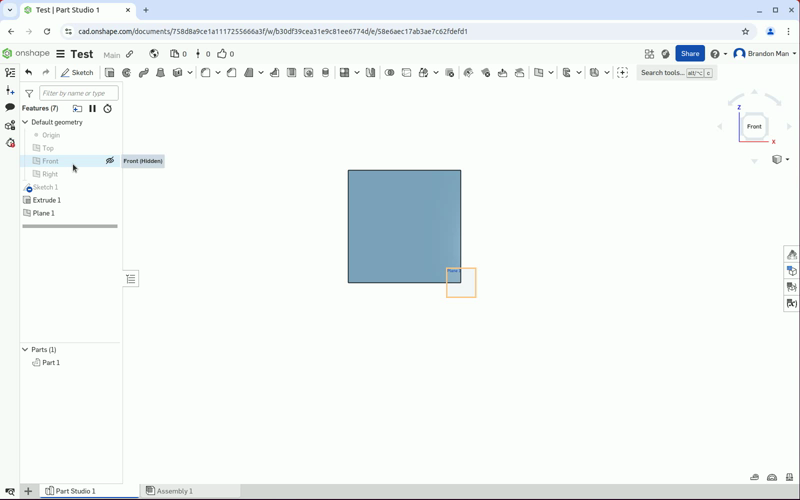
key(shift+s)
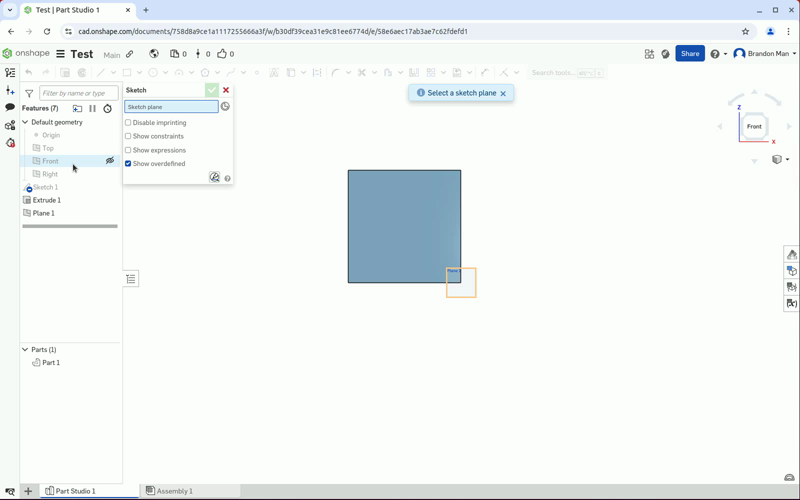
mouse_move(73, 215)
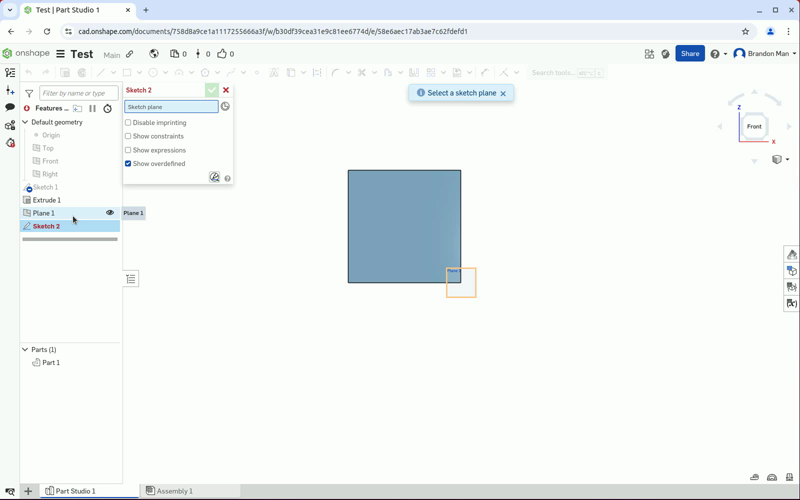
click(73, 215)
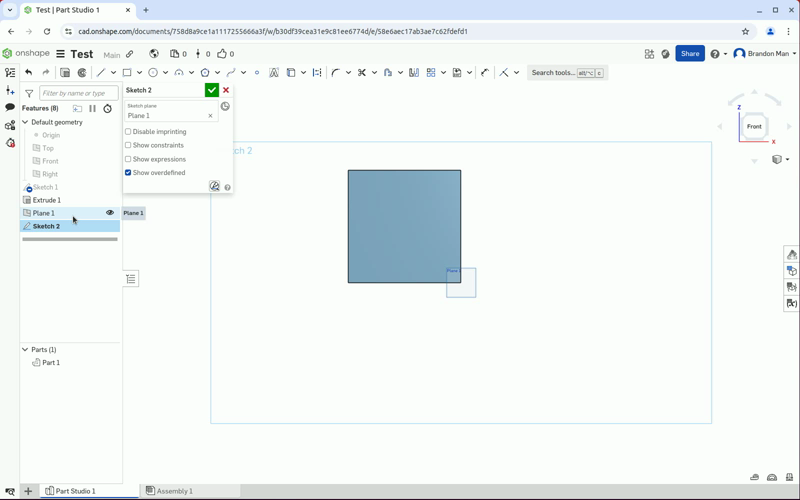
mouse_move(73, 352)
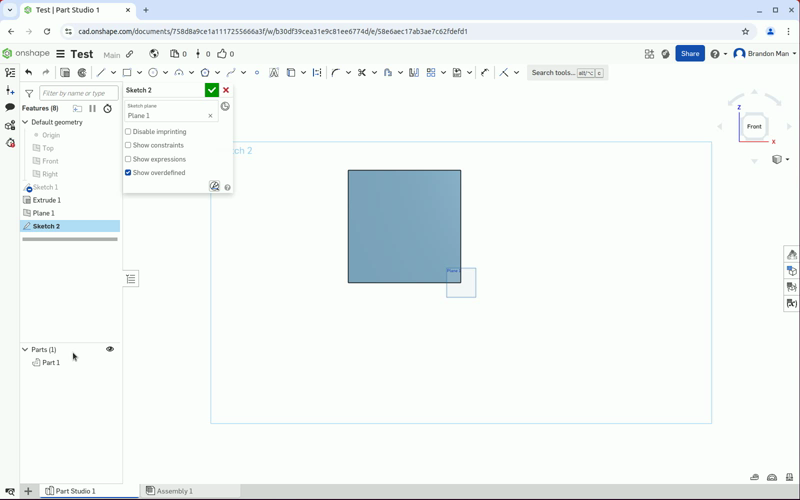
key(y)
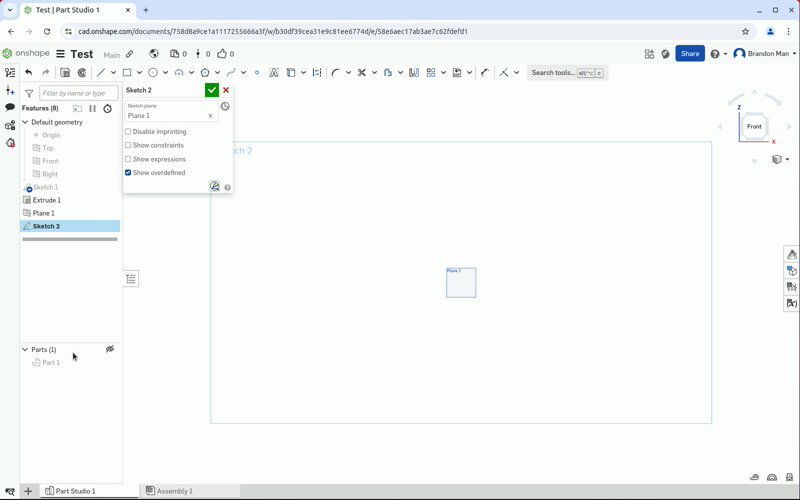
key(l)
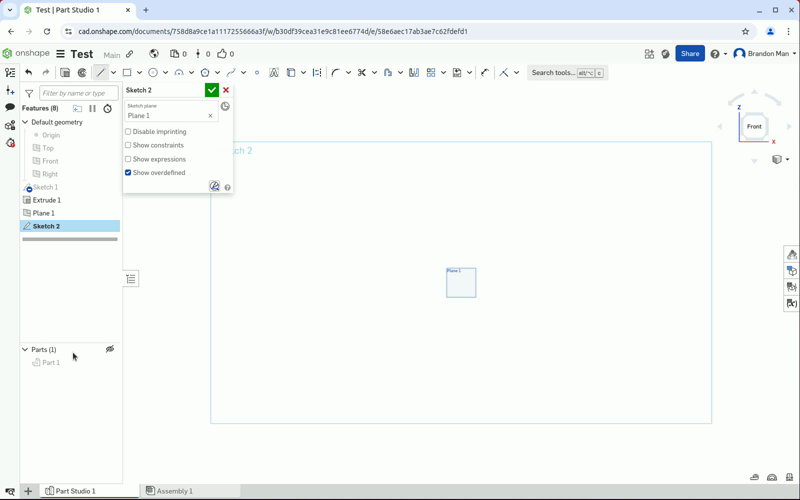
key_down(shift)
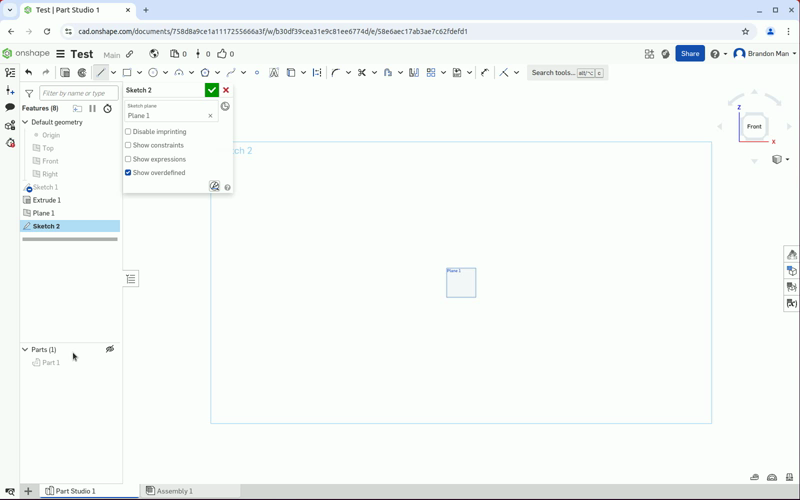
mouse_move(404, 282)
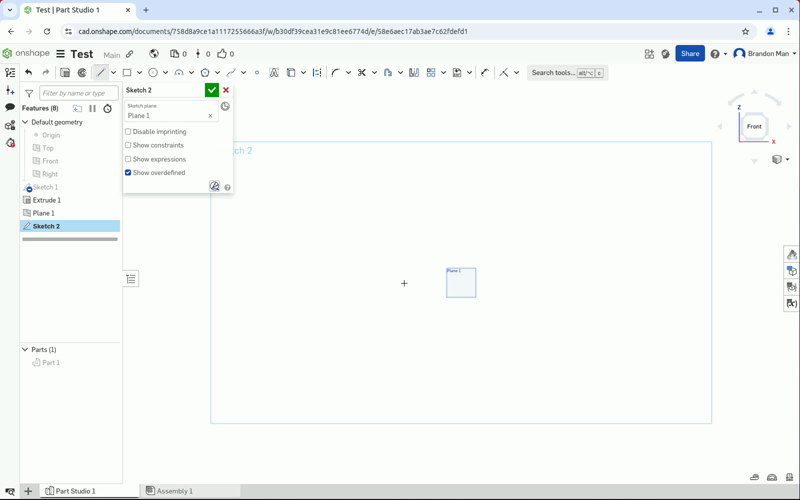
click(404, 282)
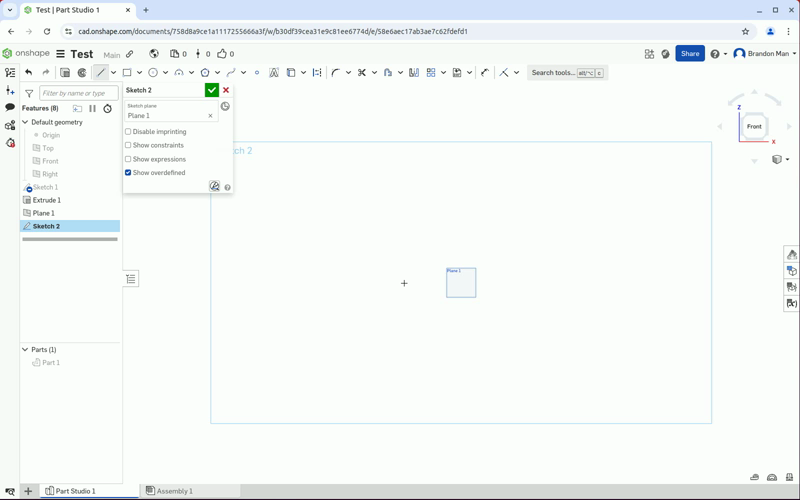
key_up(shift)
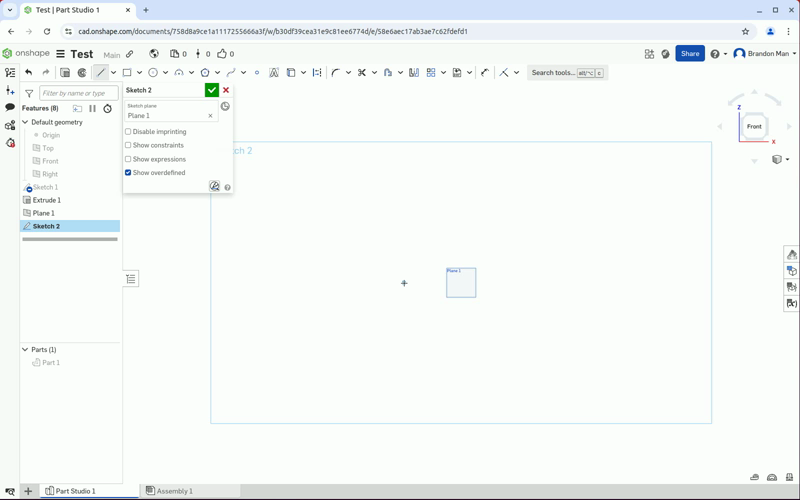
key_down(shift)
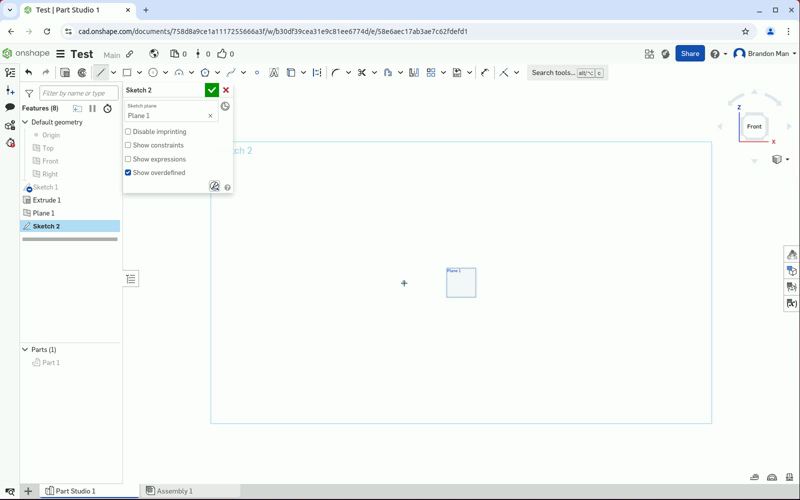
mouse_move(434, 282)
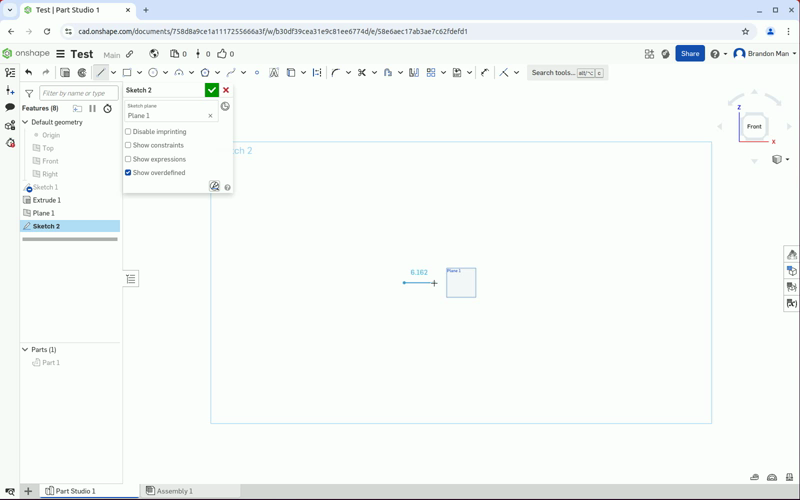
mouse_move(461, 282)
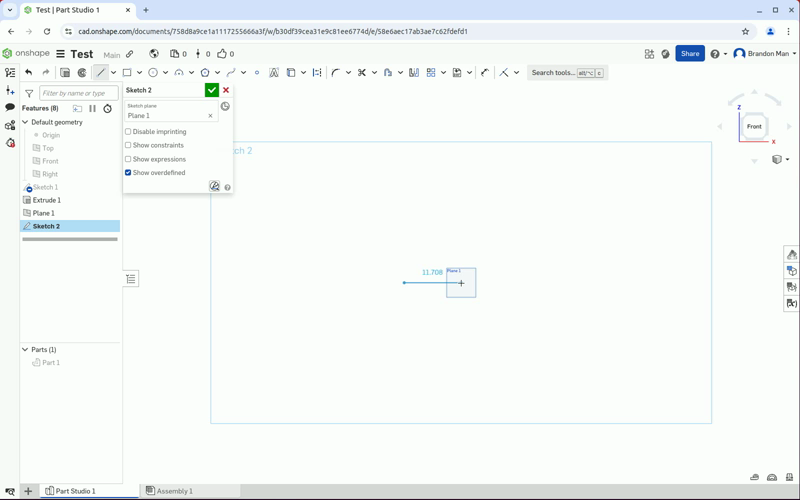
click(461, 282)
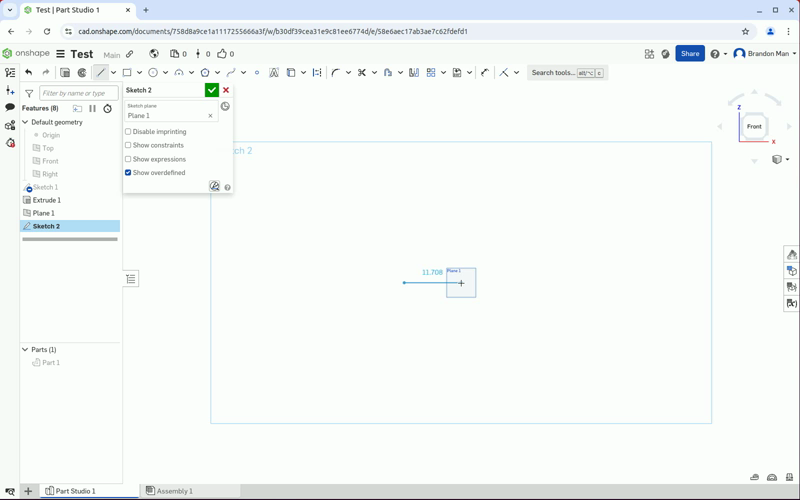
key_up(shift)
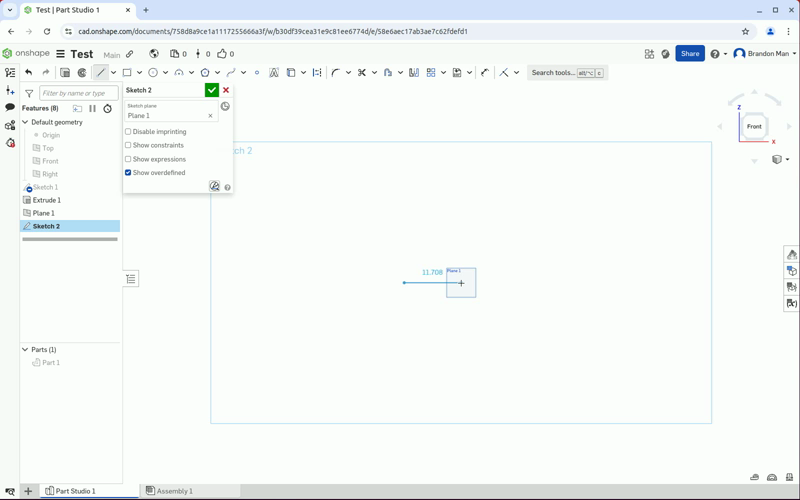
key_down(shift)
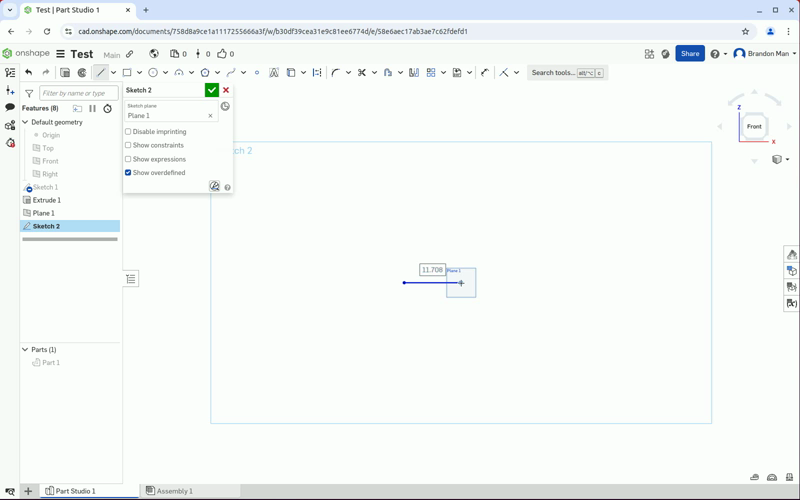
mouse_move(491, 282)
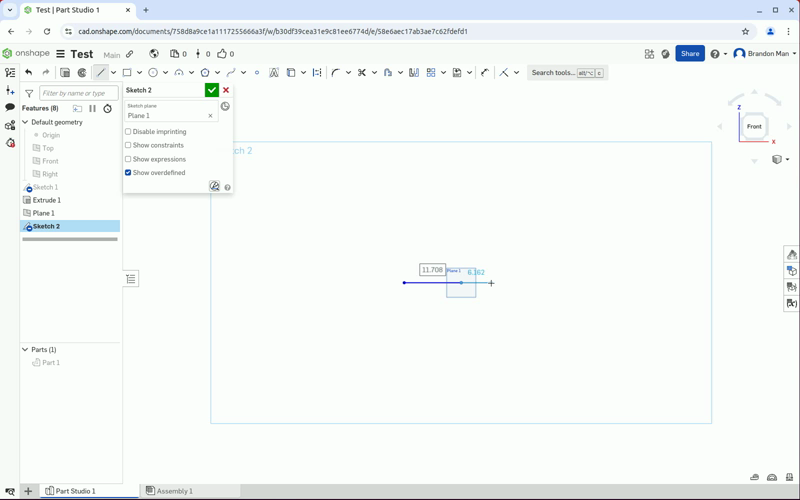
mouse_move(461, 226)
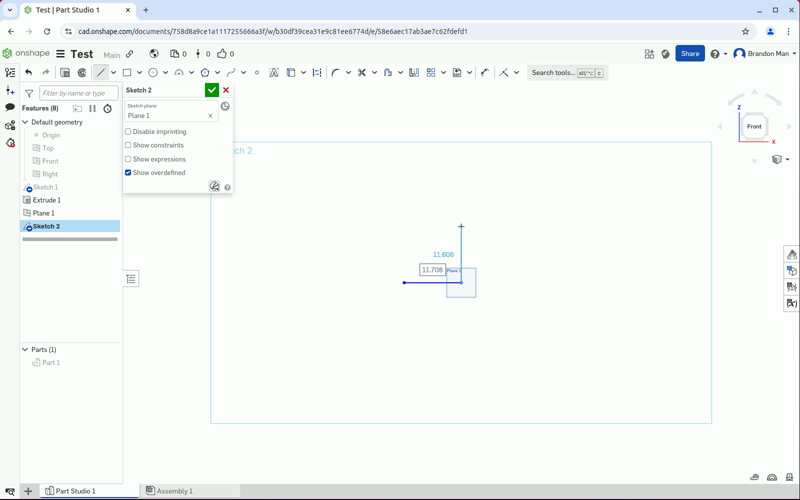
click(461, 226)
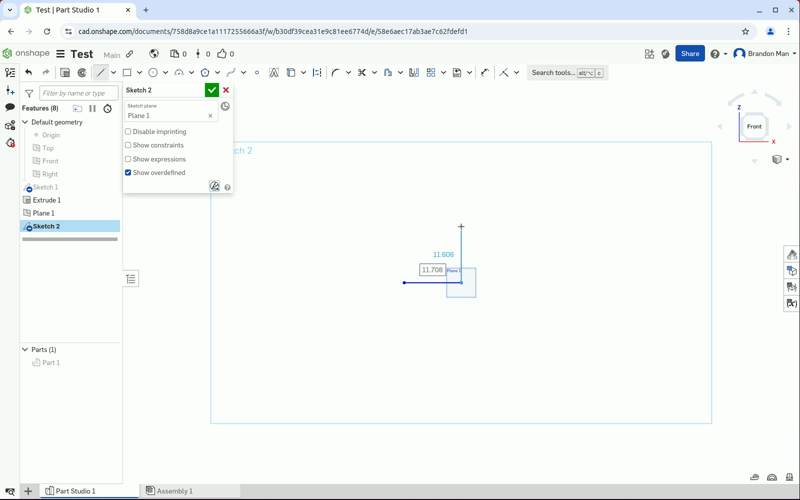
key_up(shift)
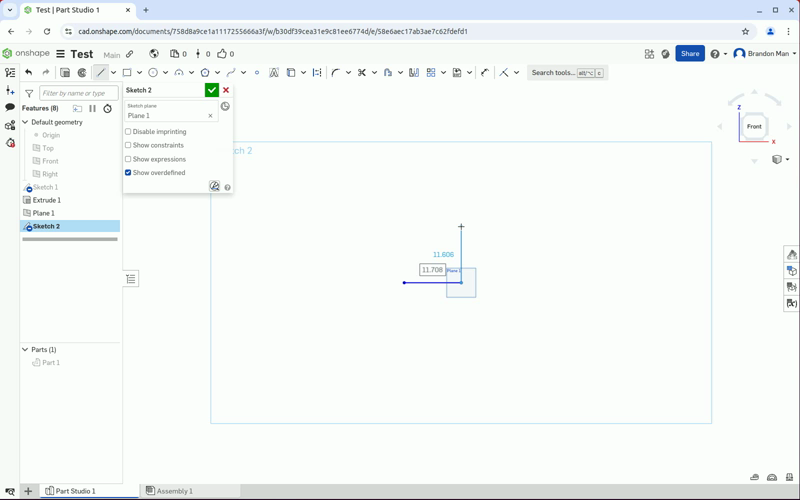
key_down(shift)
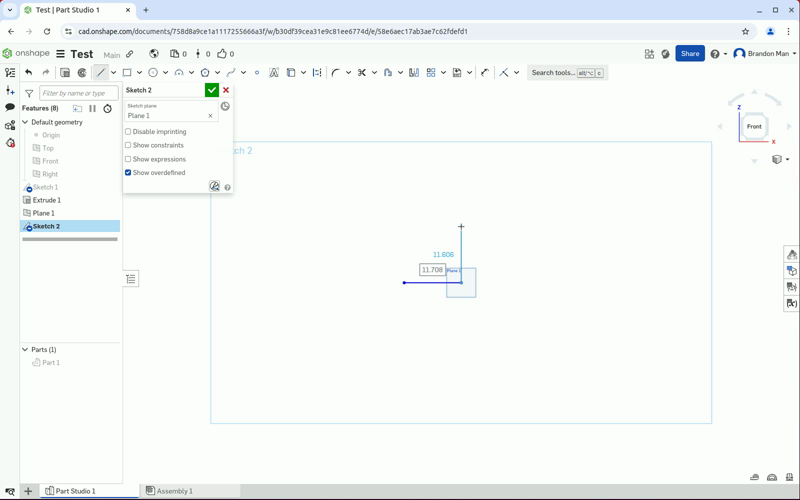
mouse_move(491, 226)
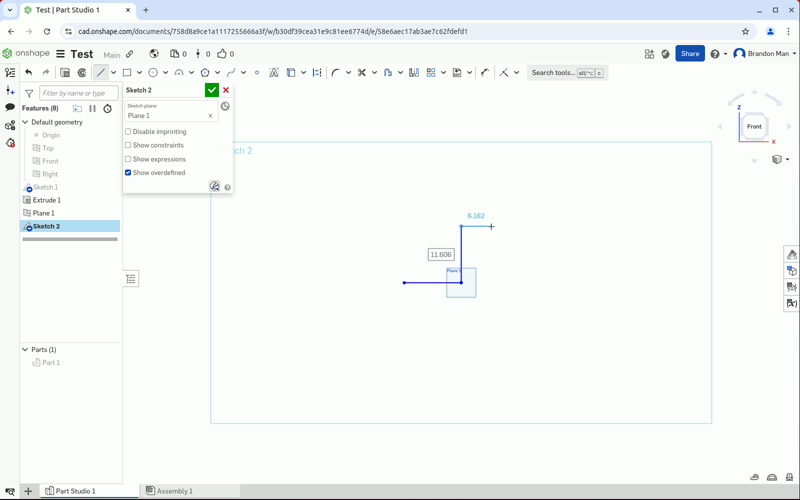
mouse_move(404, 226)
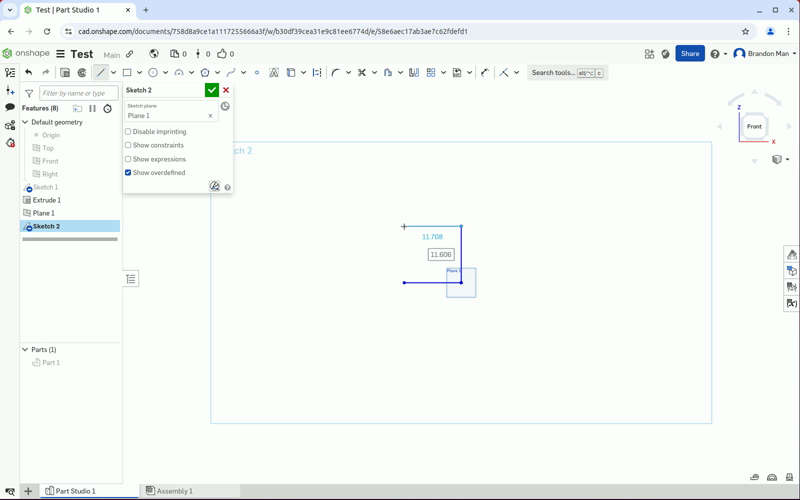
click(404, 226)
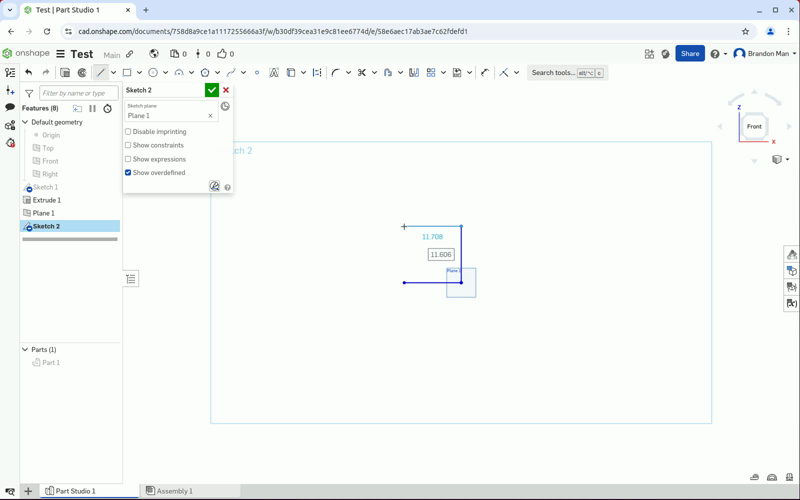
key_up(shift)
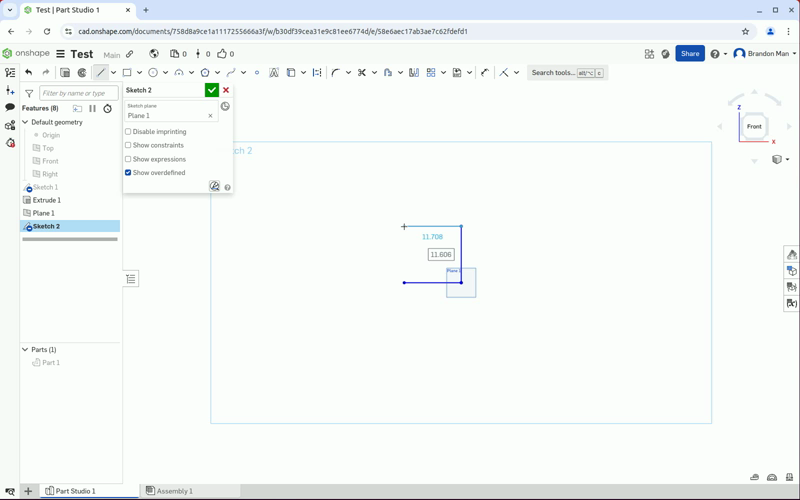
mouse_move(434, 226)
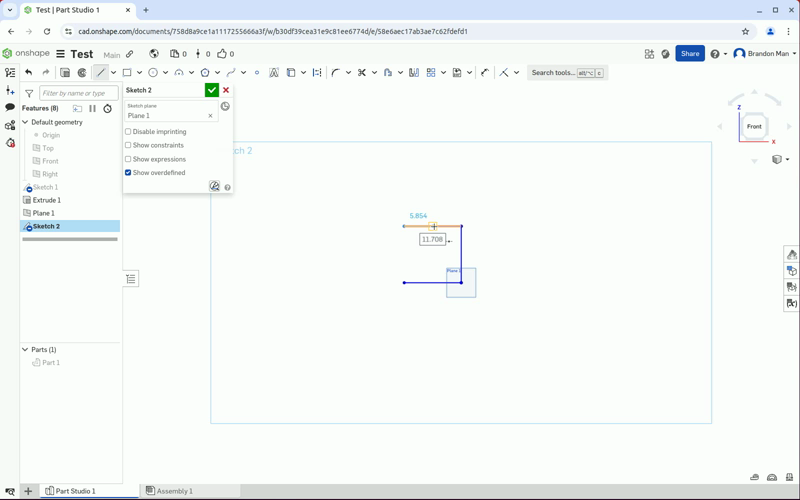
key_down(shift)
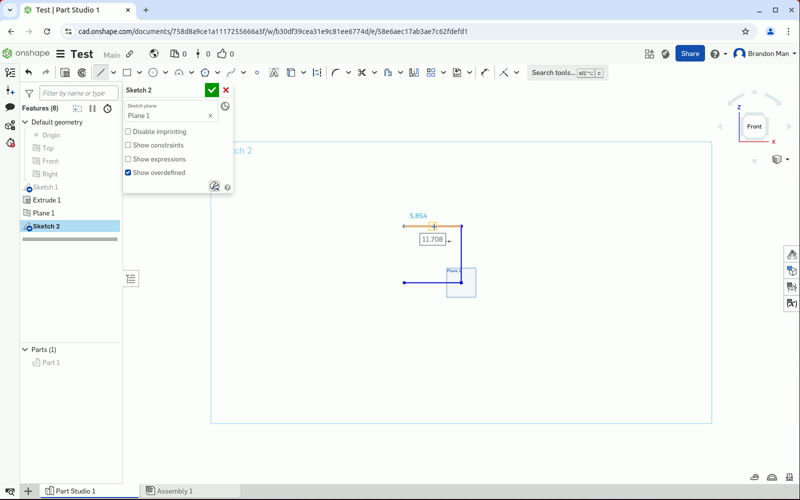
mouse_move(404, 282)
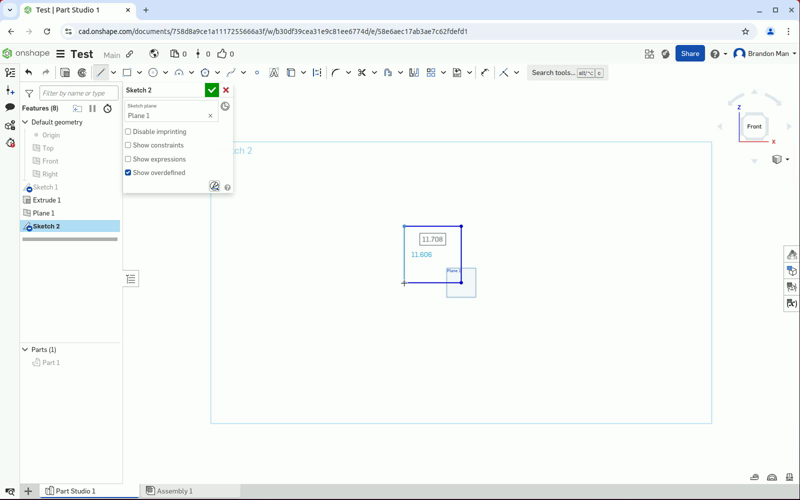
key_up(shift)
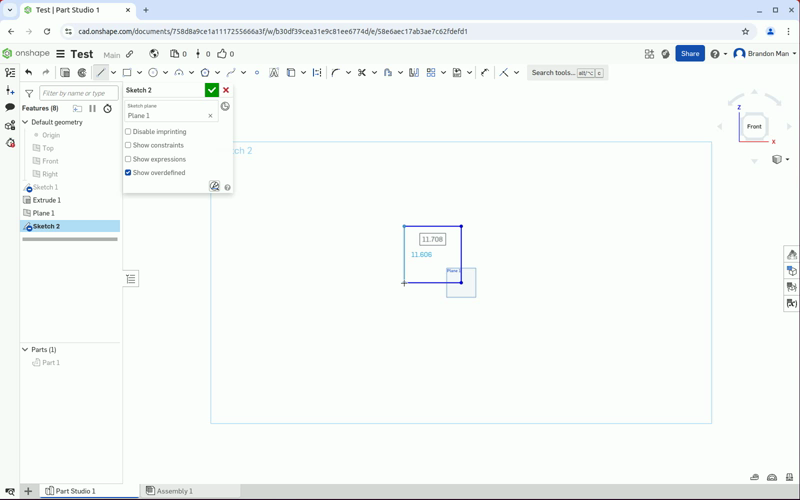
click(404, 282)
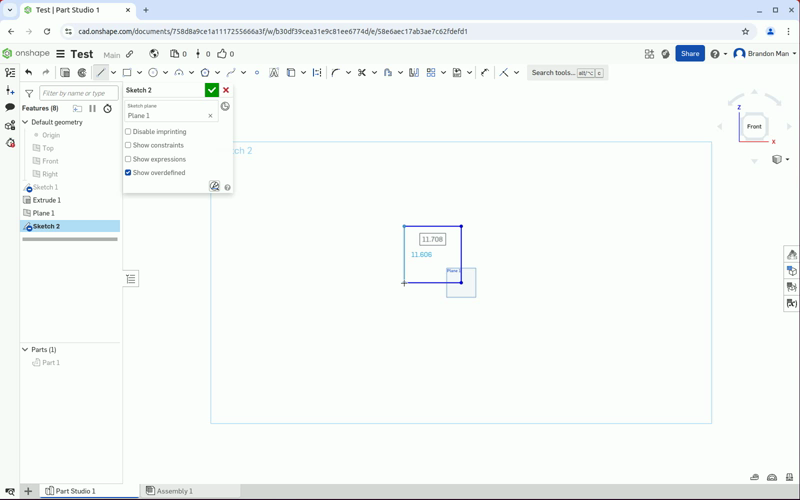
key(esc)
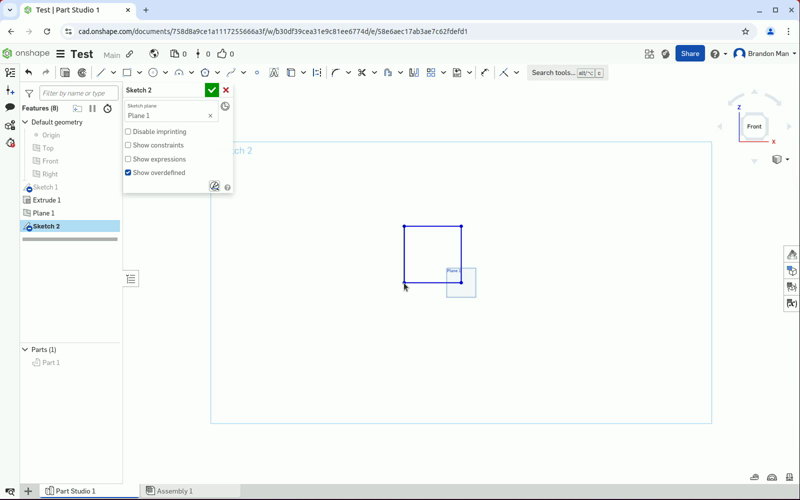
mouse_move(448, 238)
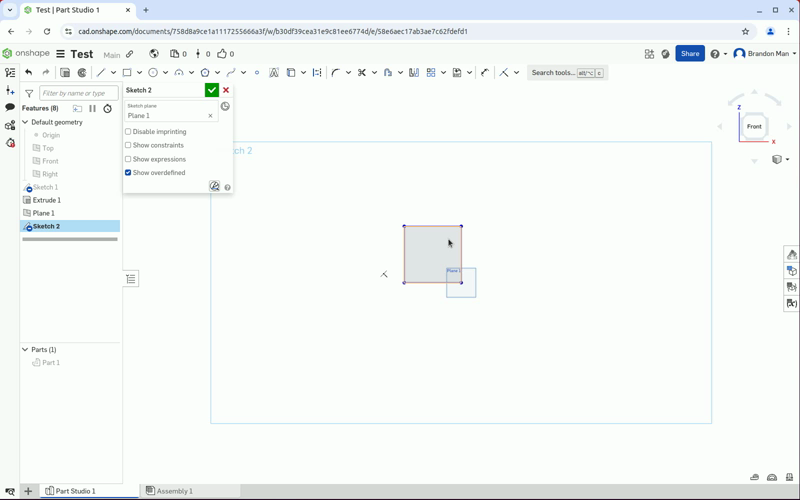
click(448, 238)
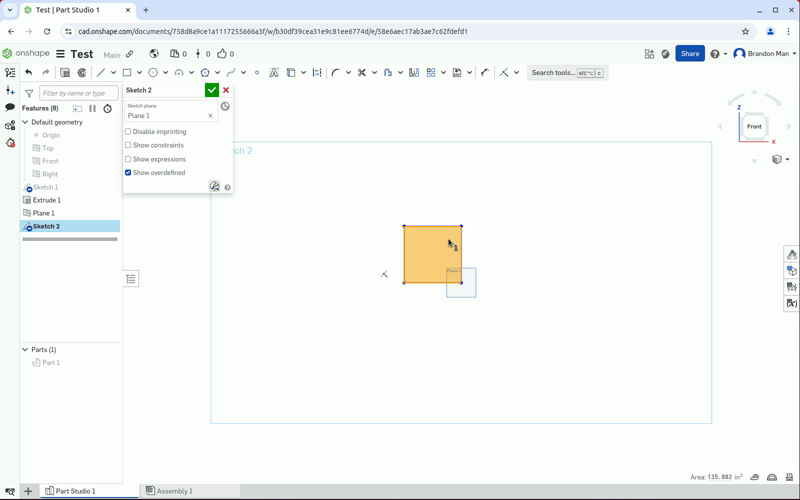
mouse_move(73, 352)
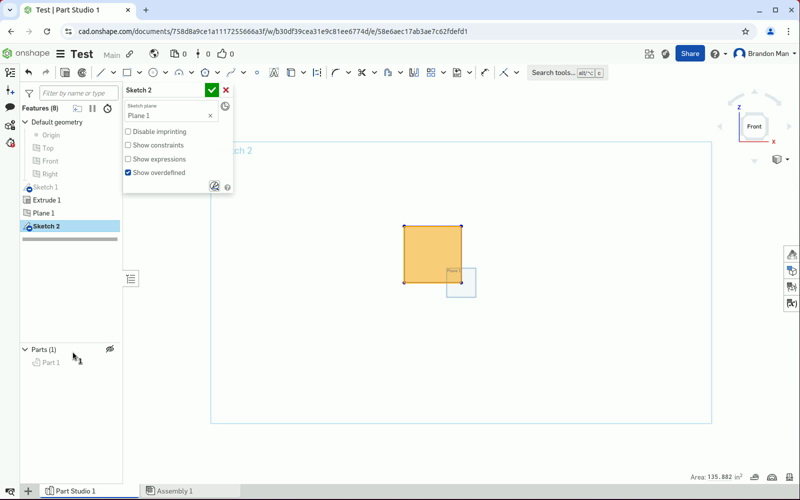
key(shift+y)
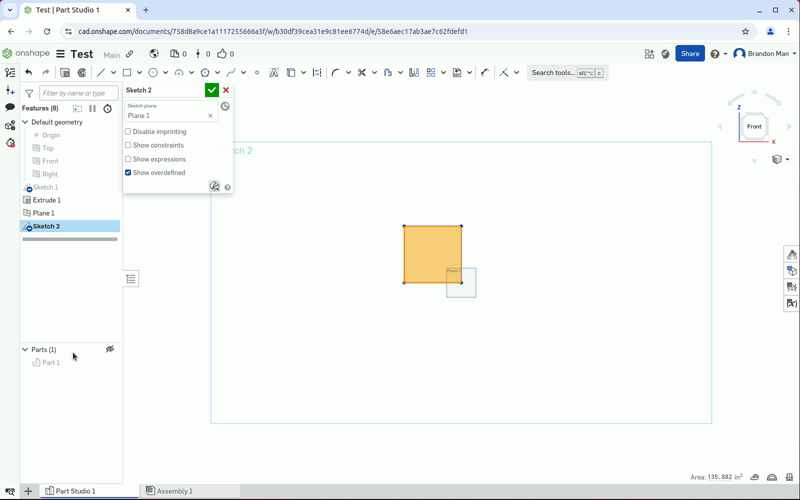
key(shift+e)
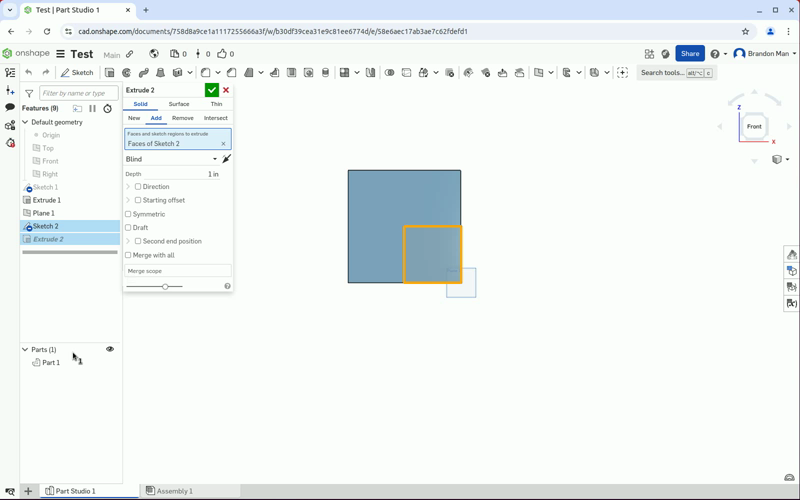
mouse_move(143, 106)
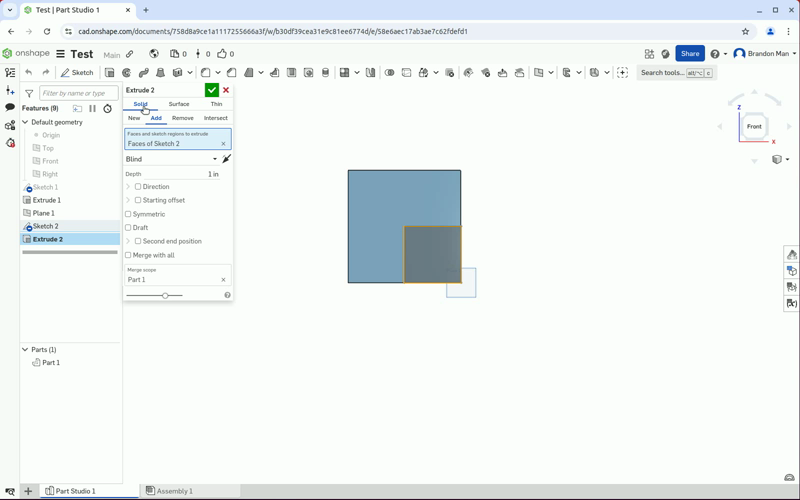
click(143, 106)
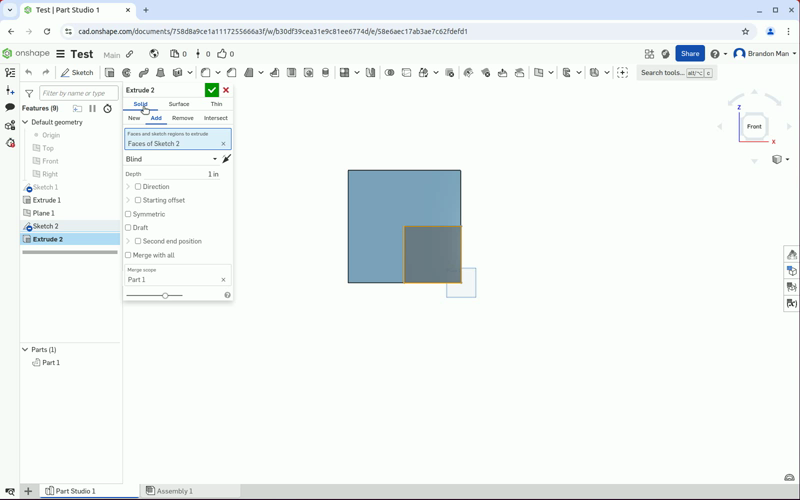
mouse_move(186, 120)
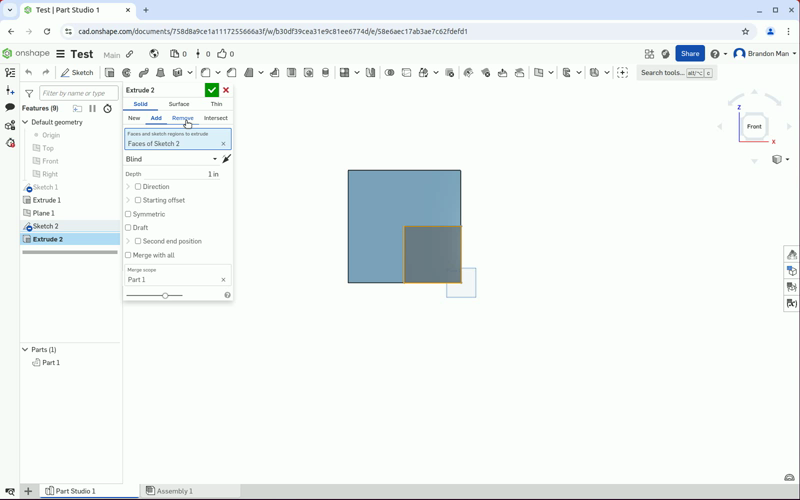
click(186, 120)
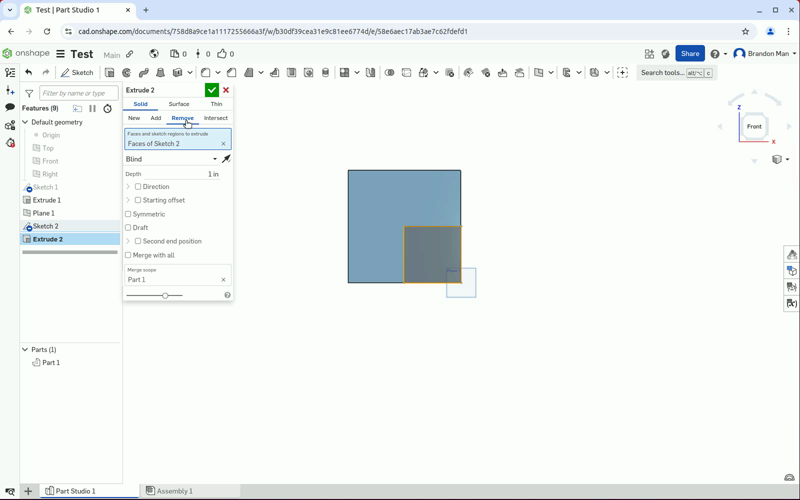
key(tab, 4)
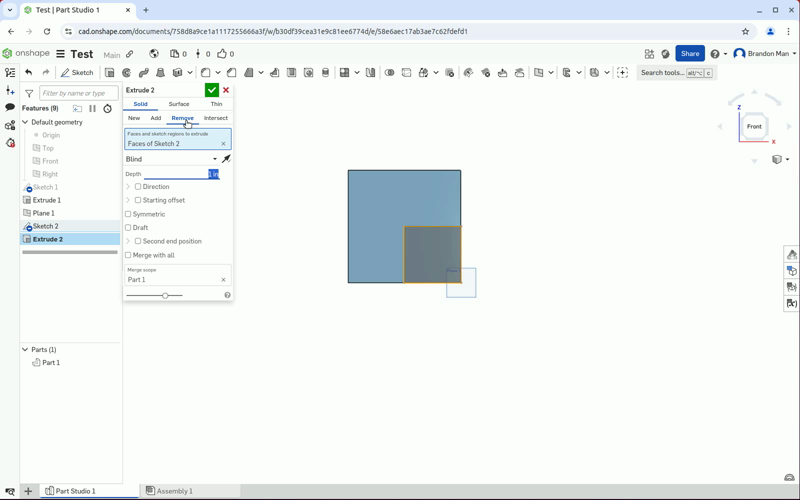
text(11.554)
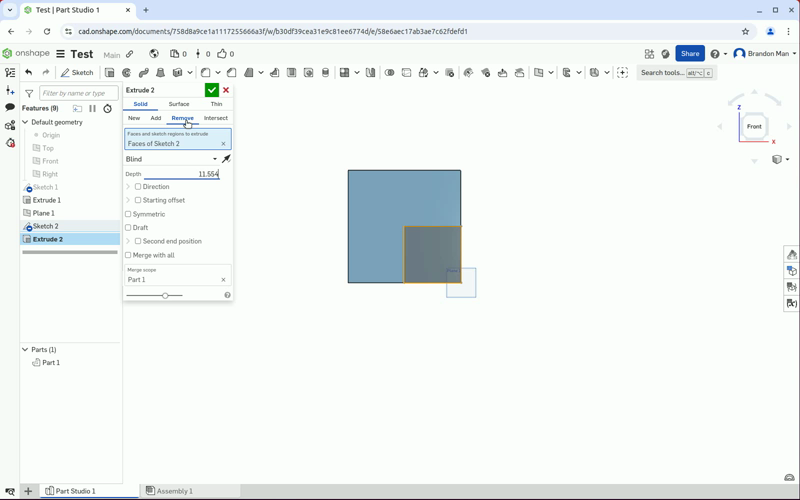
key(tab, 6)
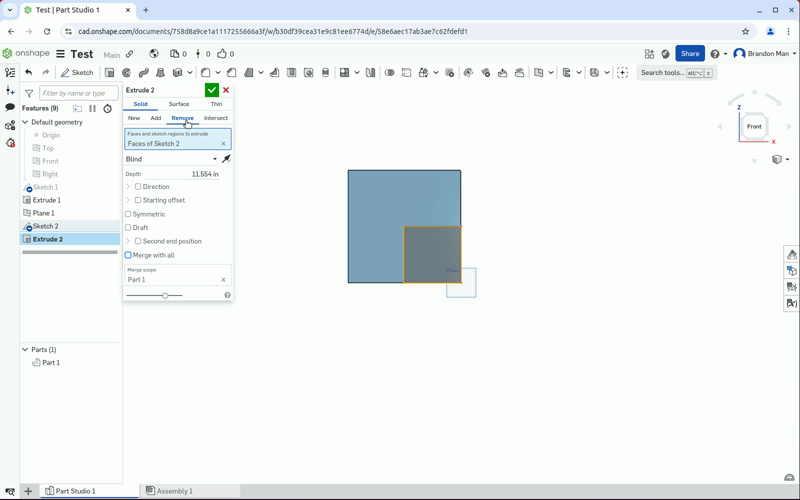
key(space)
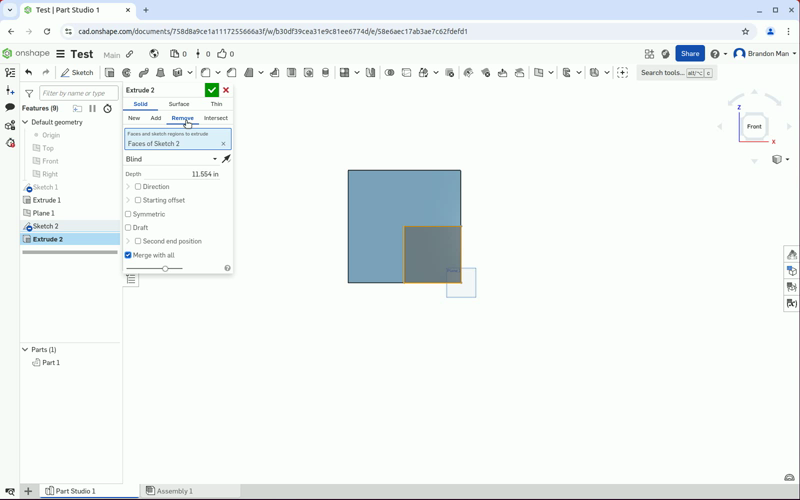
key(enter)
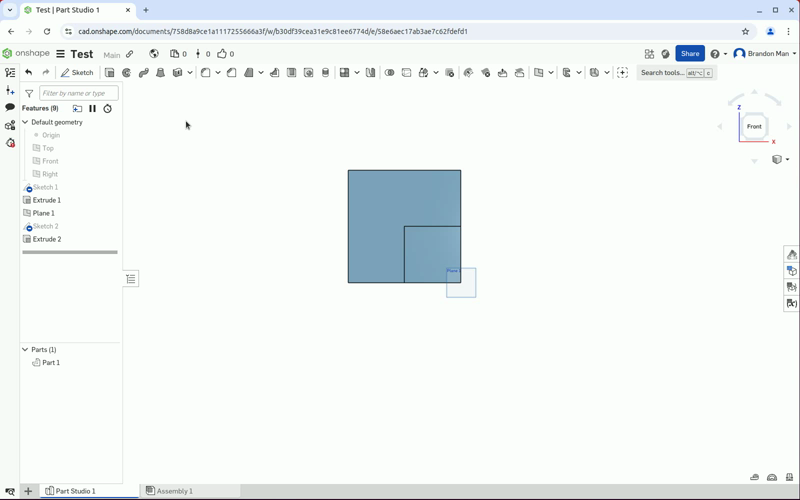
key(shift+h)
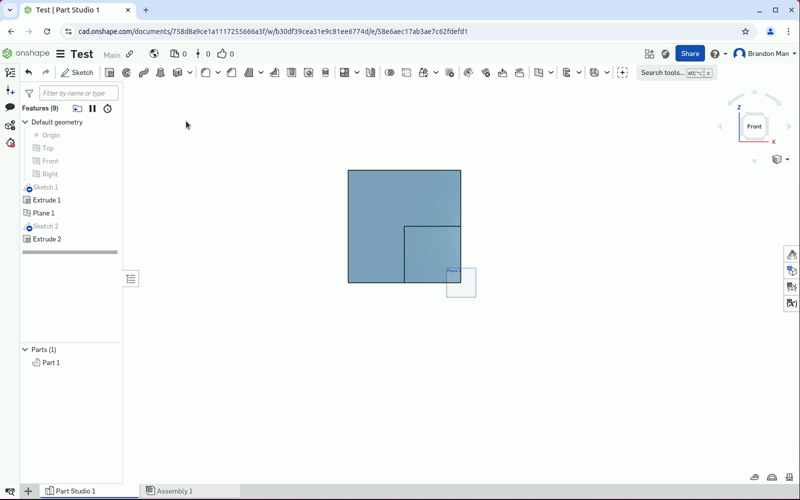
key(shift+h)
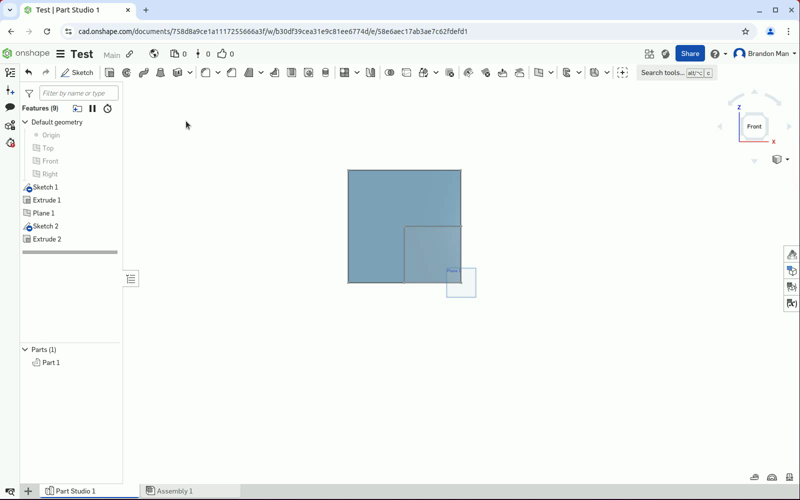
key(shift+7)
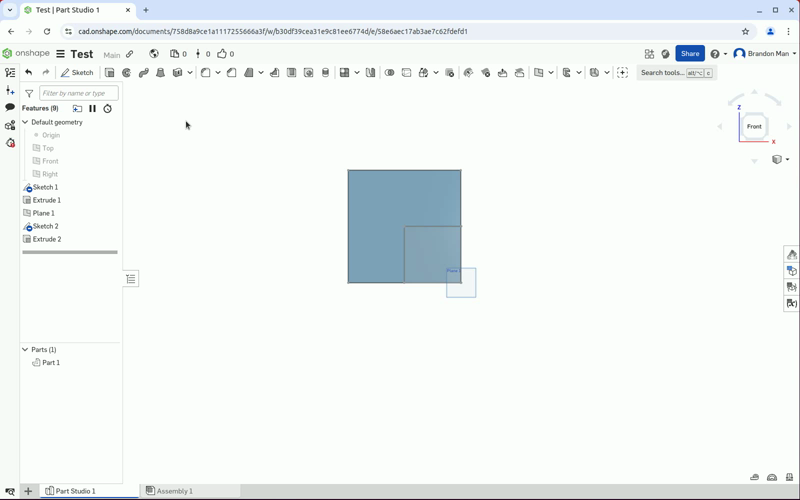
key(left, 2)
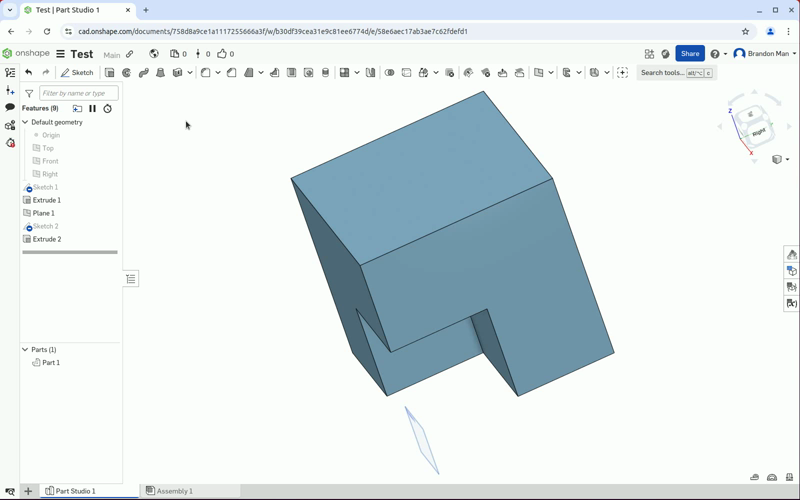
key(down, 2)
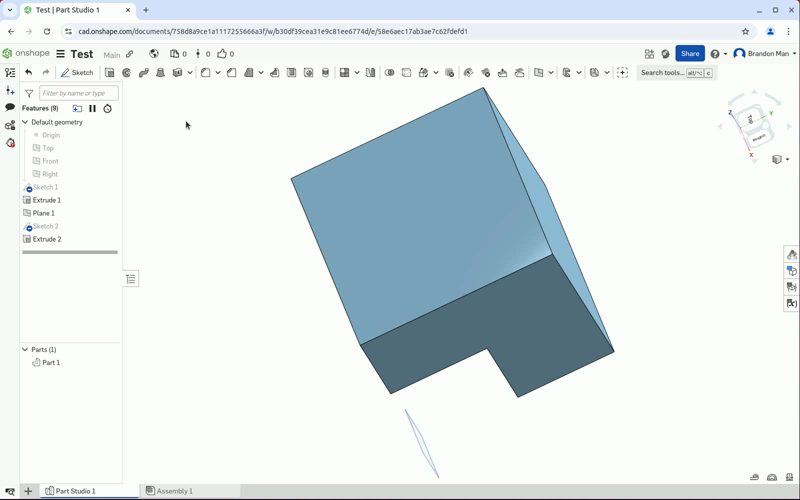
key(up, 2)
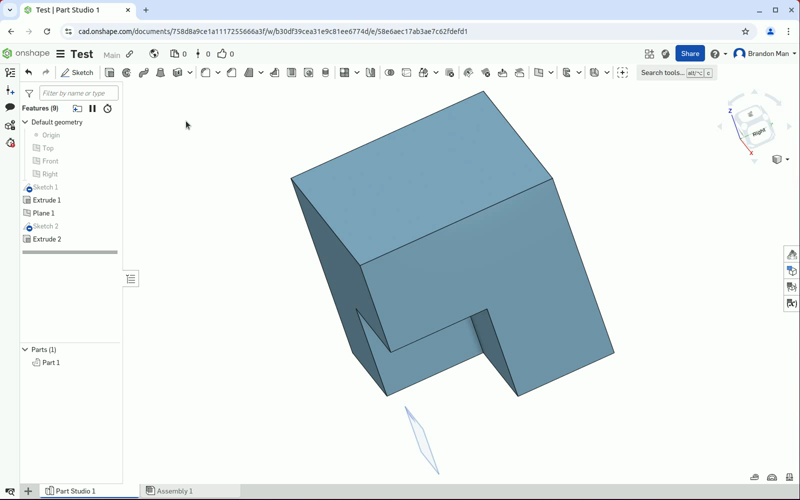
key(right, 2)
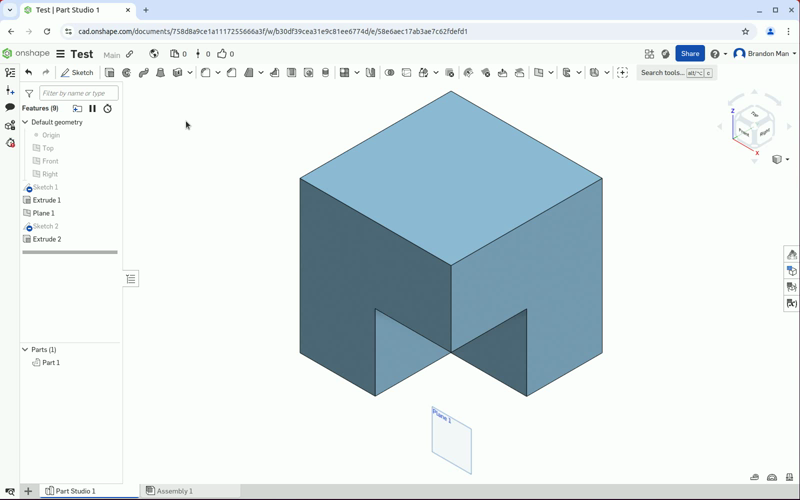
mouse_move(73, 189)
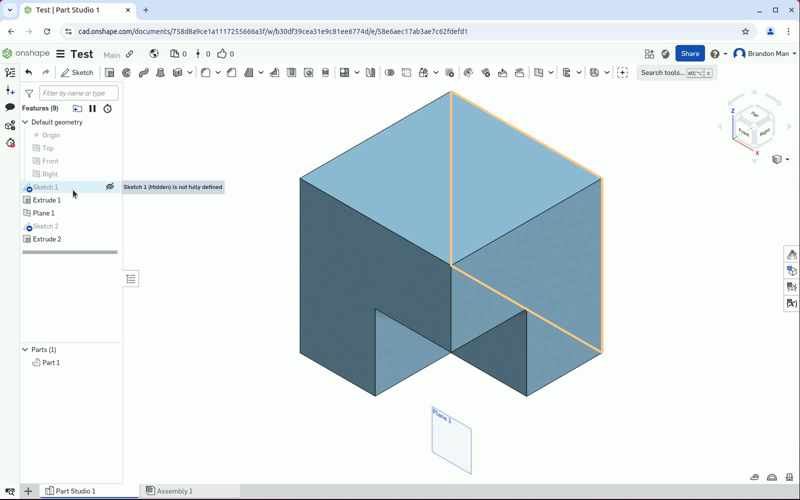
click(73, 189)